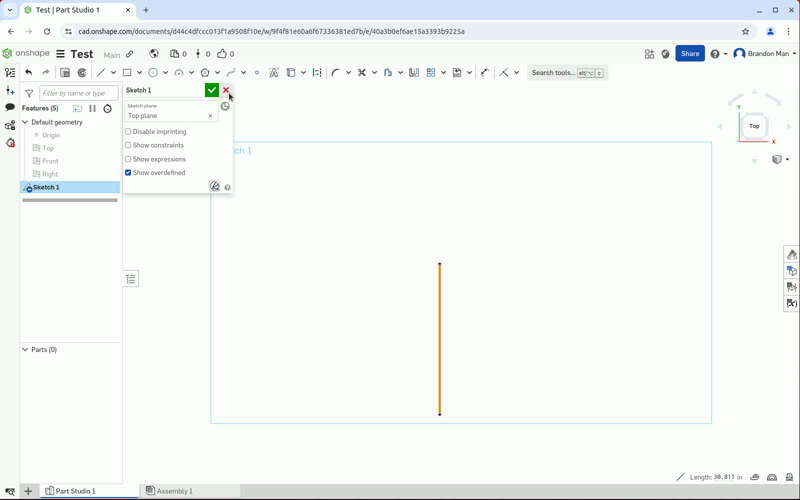
key(shift+h)
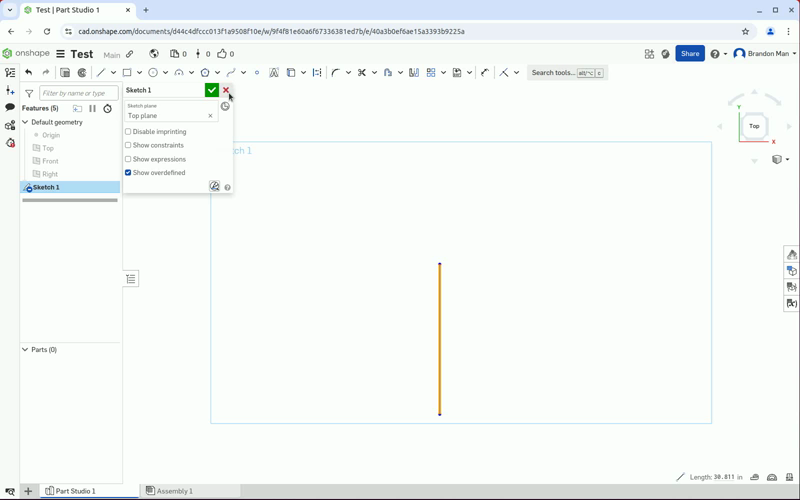
key(shift+s)
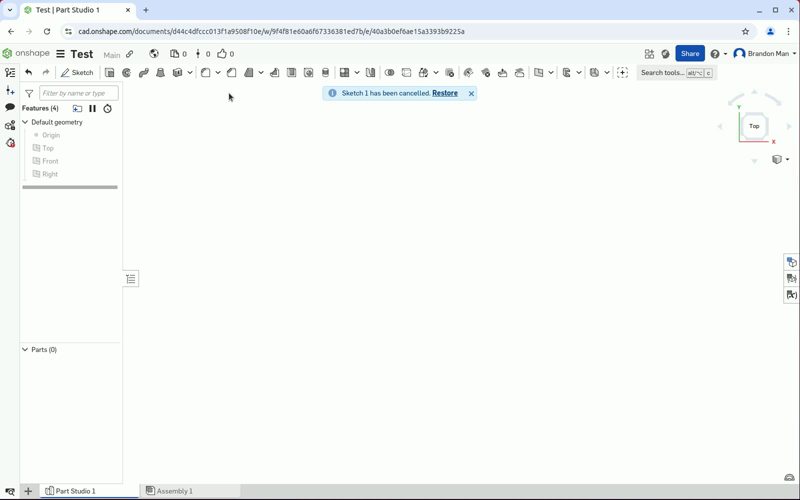
mouse_move(73, 150)
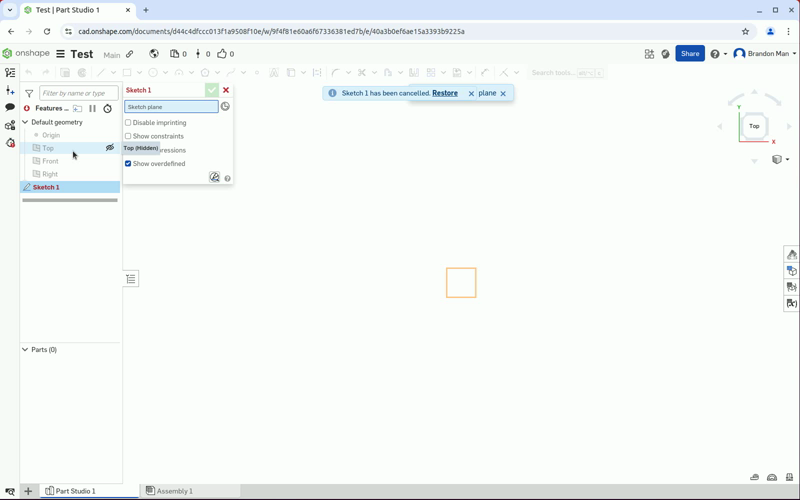
click(73, 150)
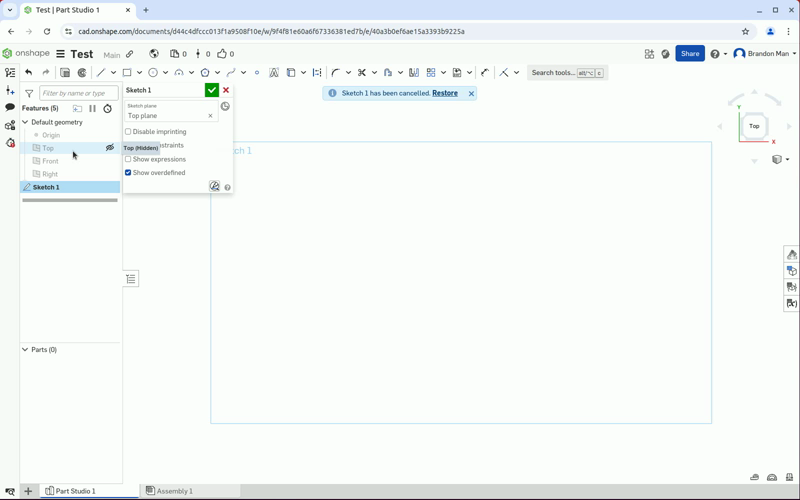
mouse_move(73, 352)
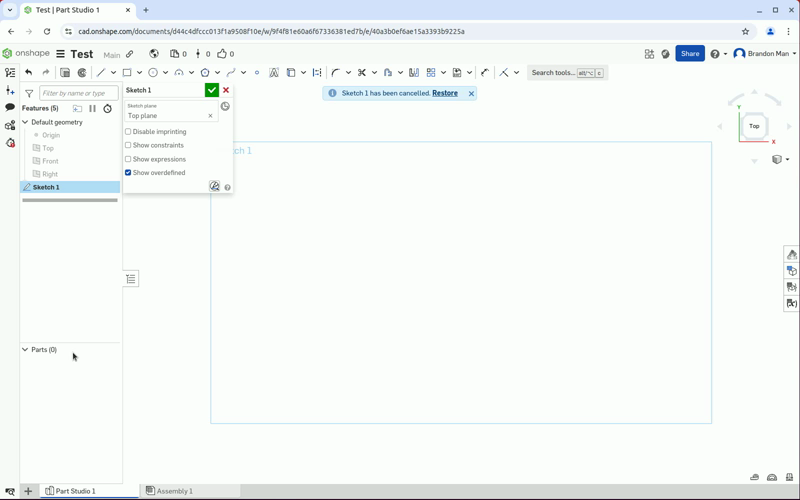
key(y)
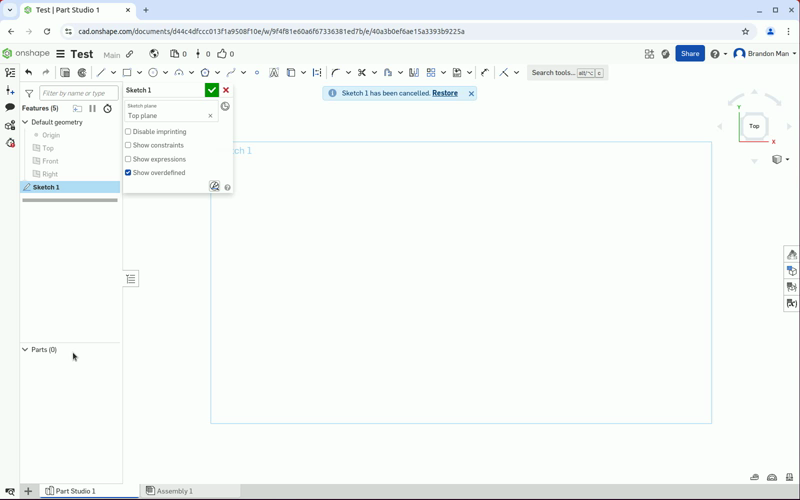
key(l)
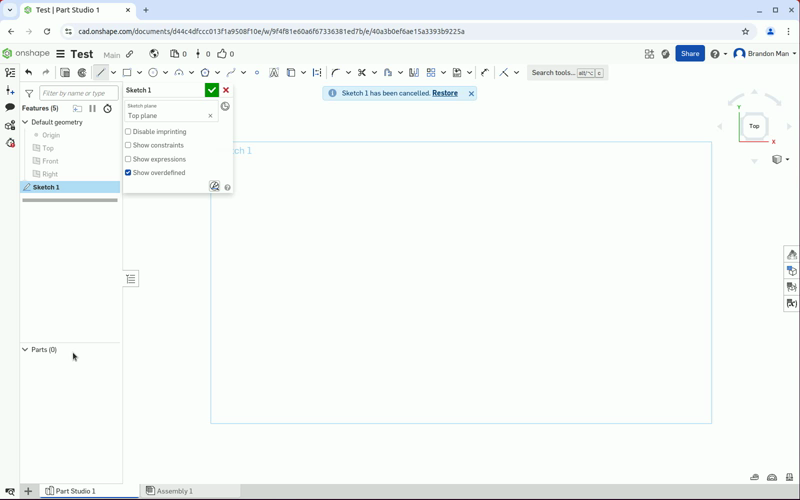
key_down(shift)
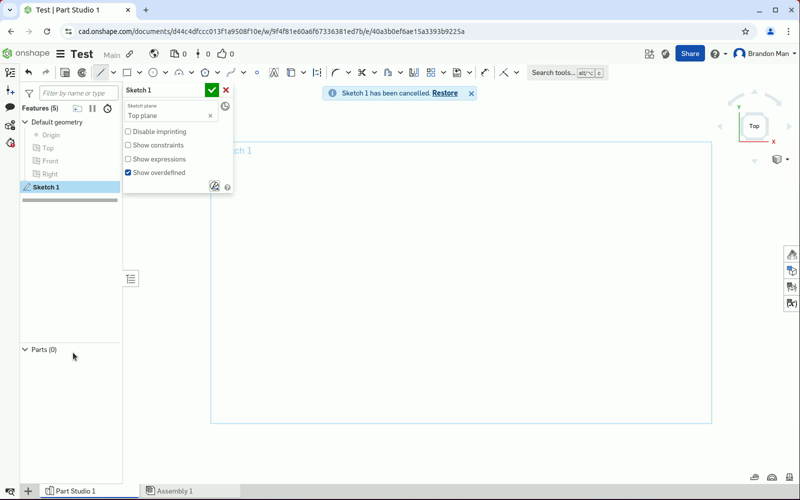
mouse_move(460, 320)
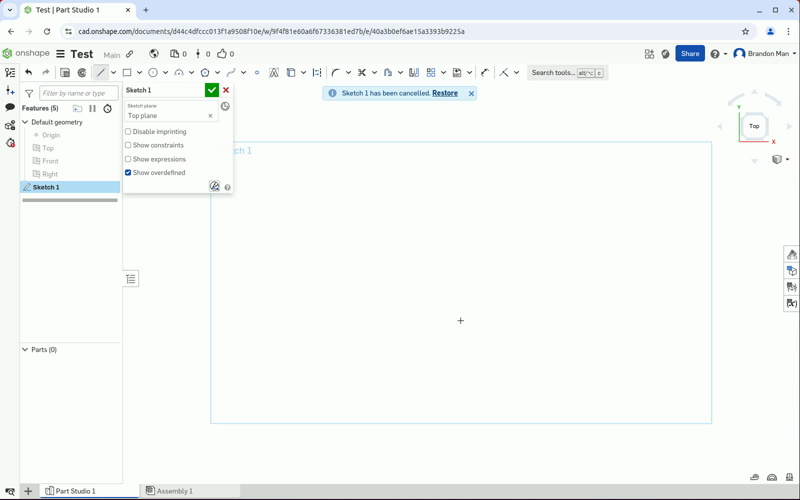
click(460, 320)
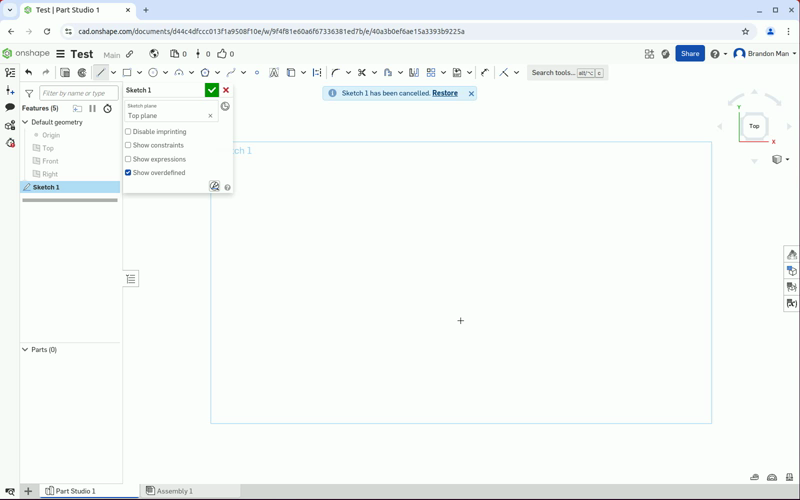
key_up(shift)
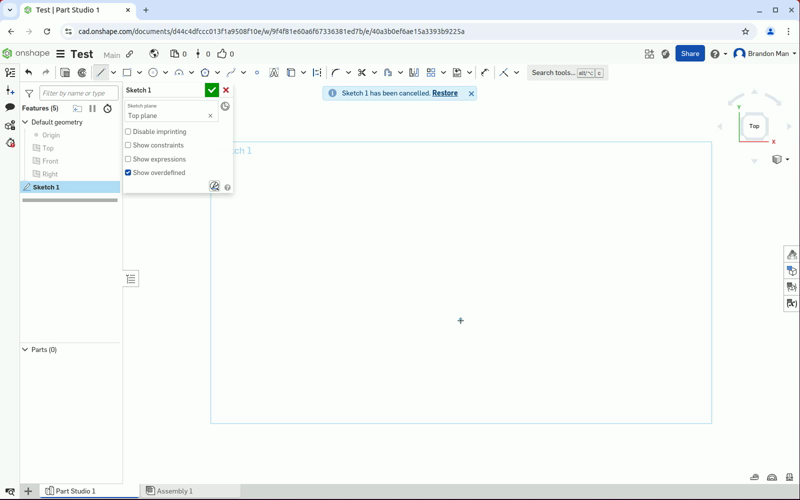
key_down(shift)
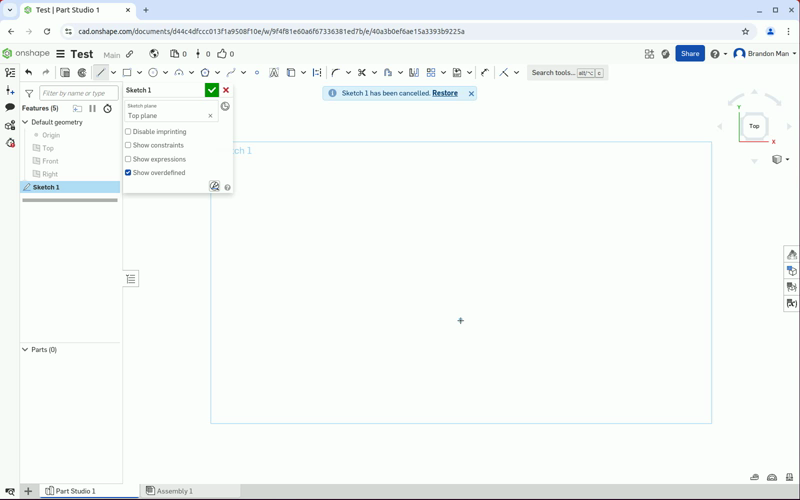
mouse_move(490, 320)
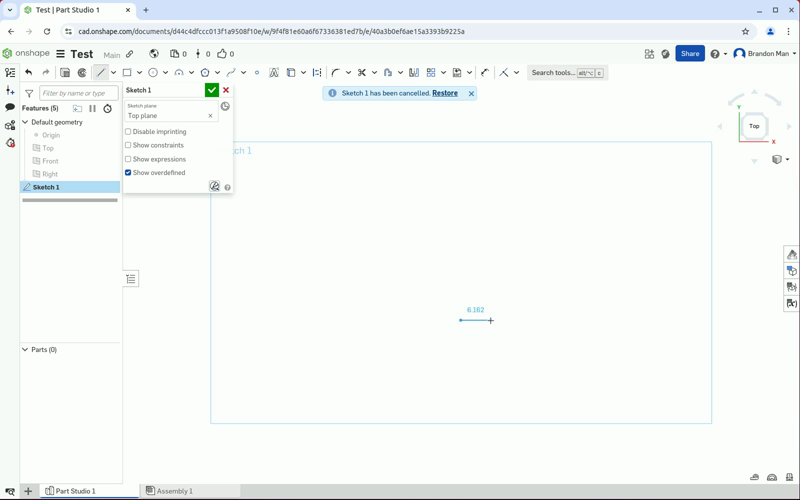
mouse_move(468, 320)
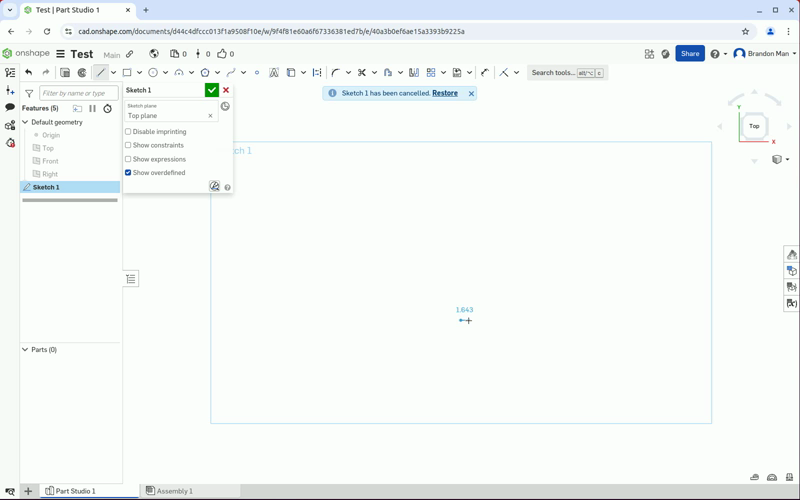
click(468, 320)
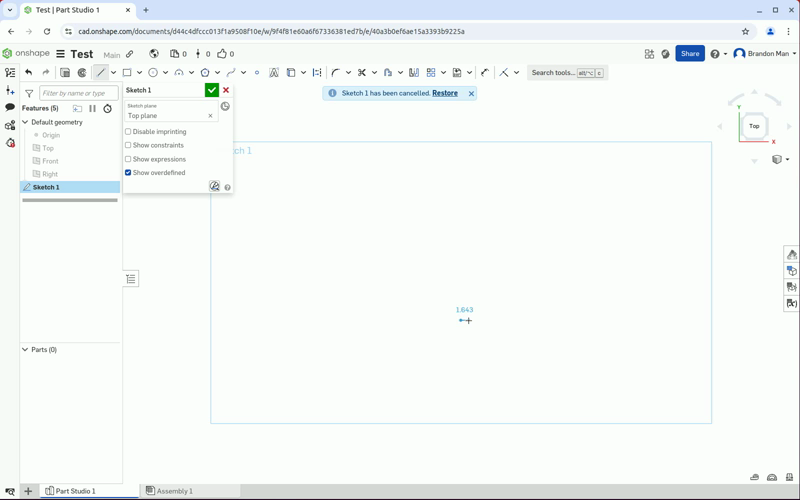
key_up(shift)
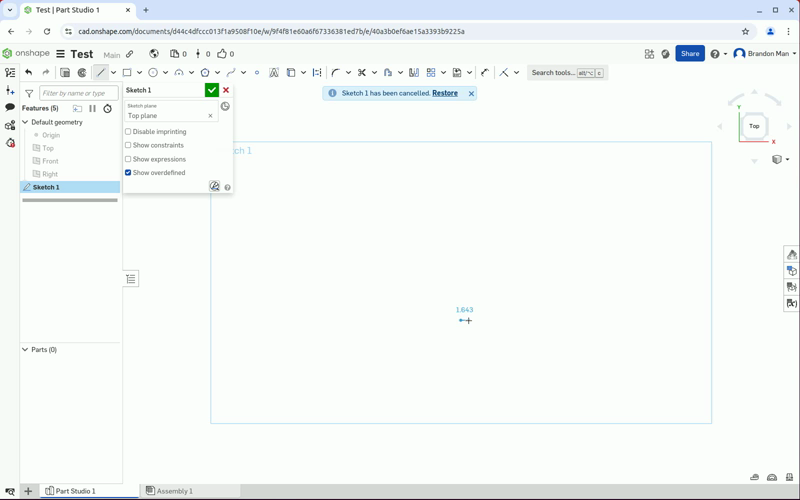
key_down(shift)
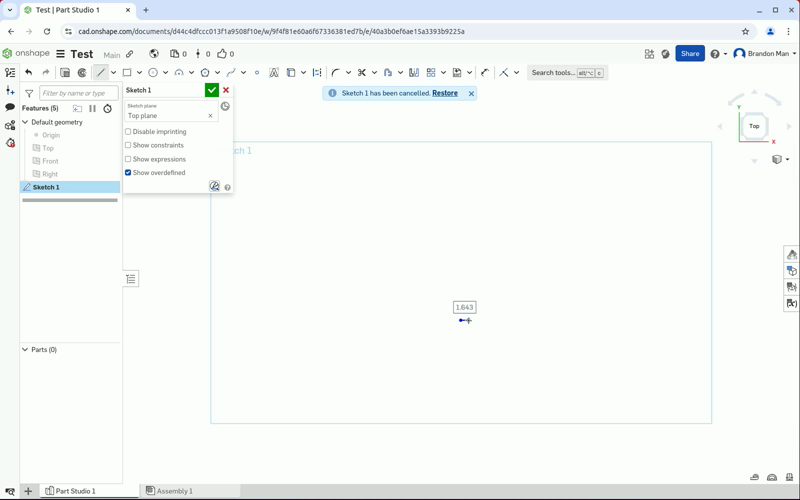
mouse_move(498, 320)
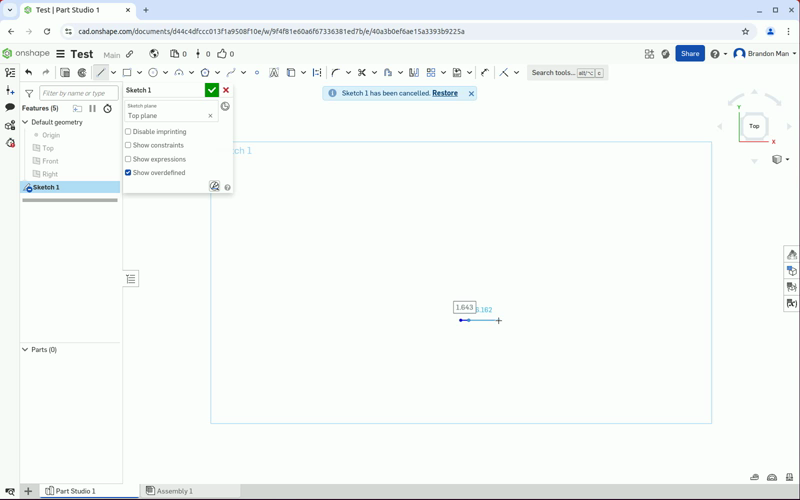
mouse_move(468, 282)
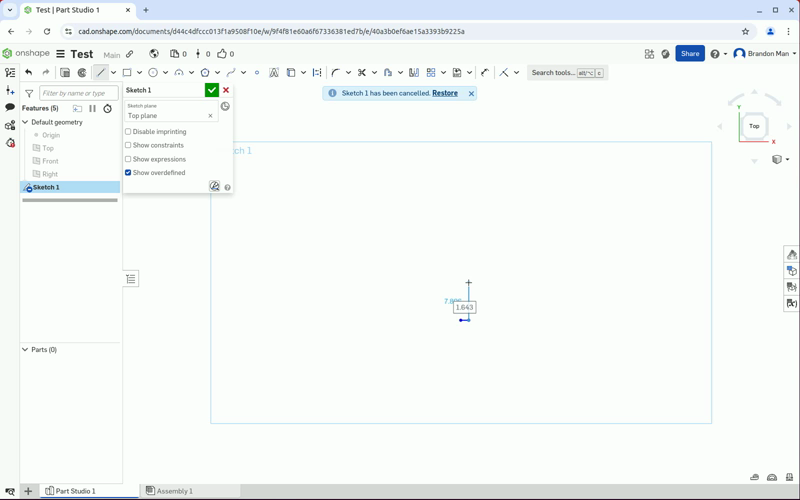
click(468, 282)
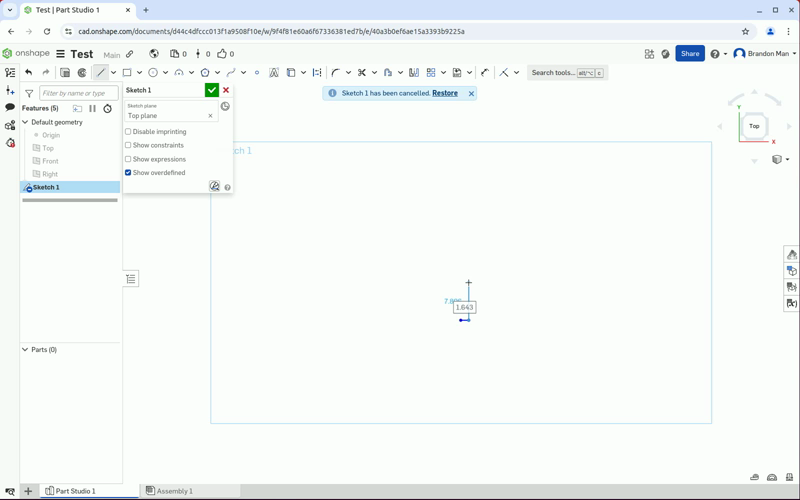
key_up(shift)
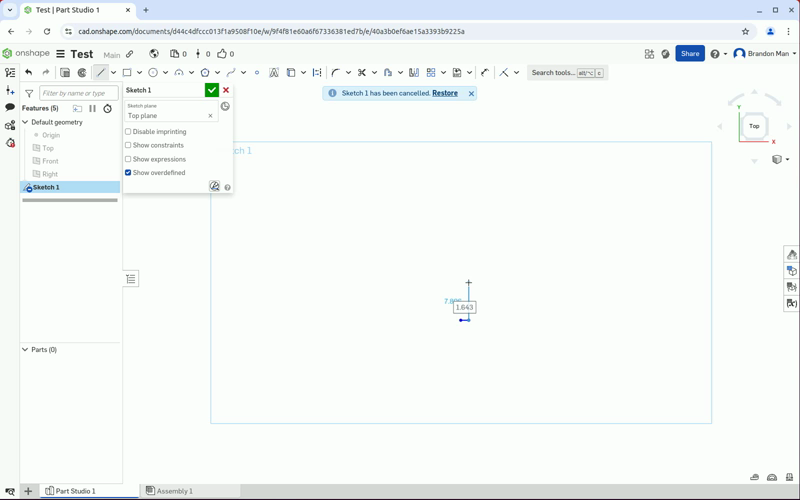
key_down(shift)
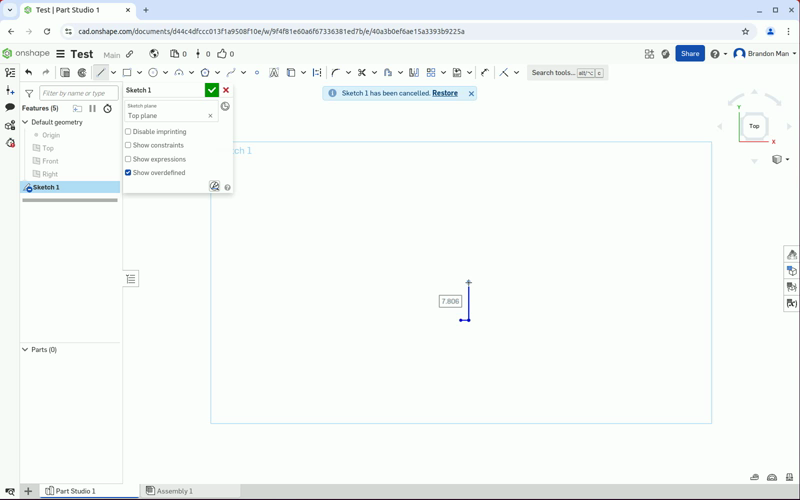
mouse_move(498, 282)
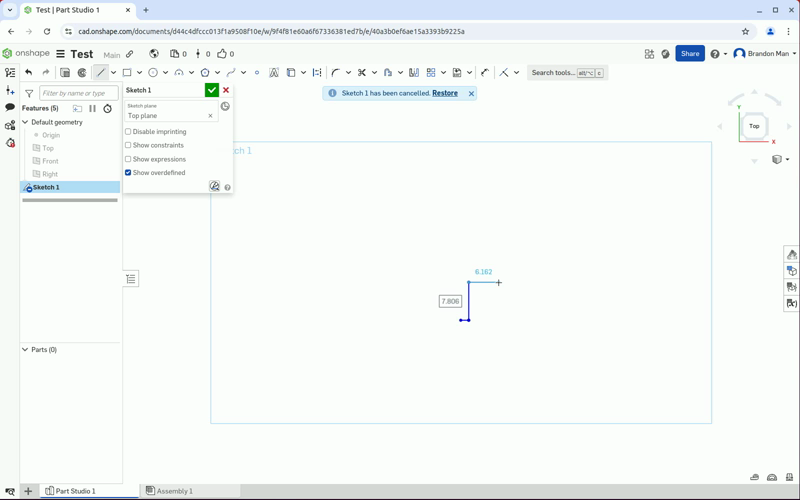
mouse_move(460, 282)
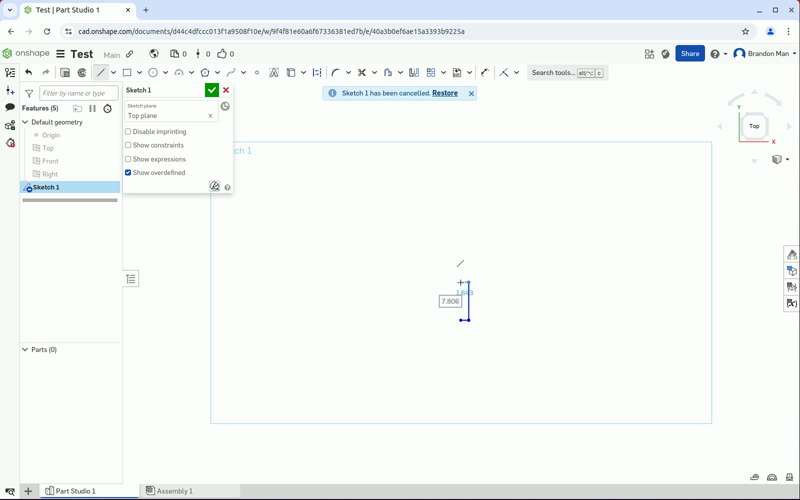
click(460, 282)
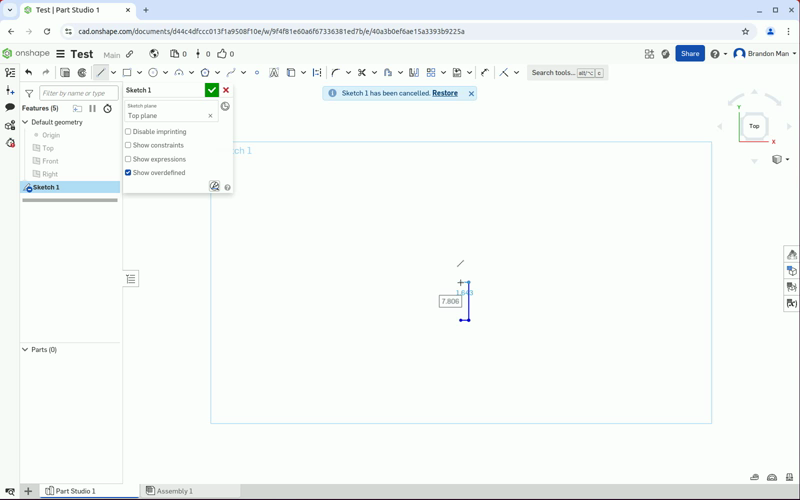
key_up(shift)
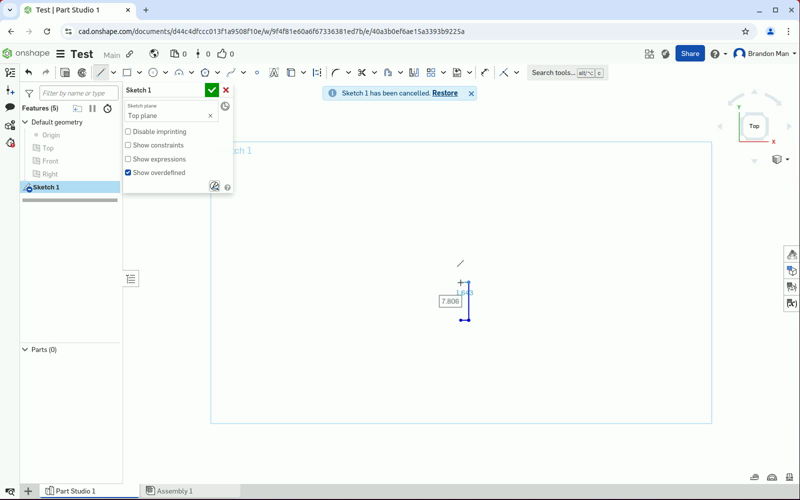
mouse_move(490, 282)
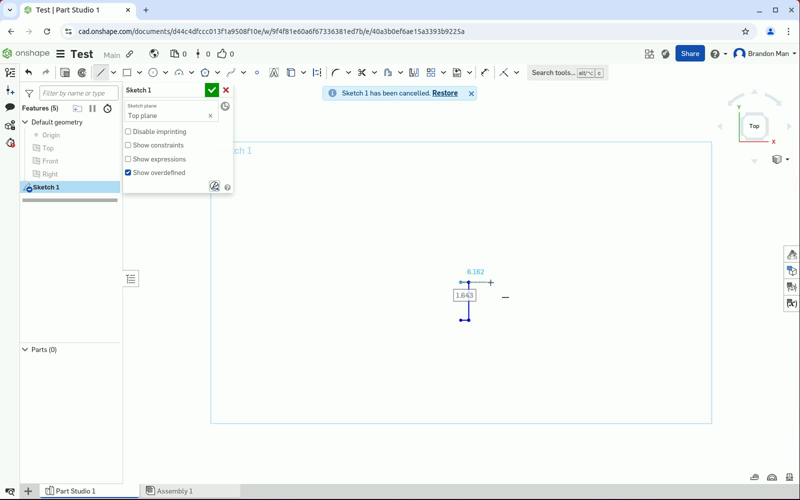
key_down(shift)
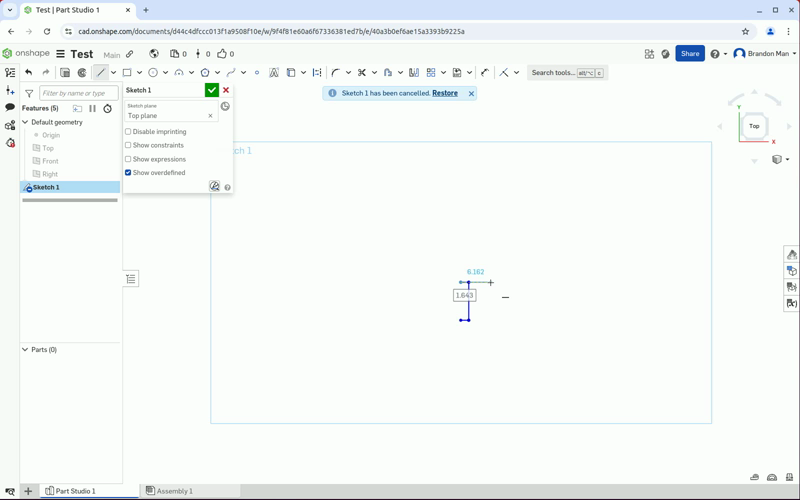
mouse_move(460, 320)
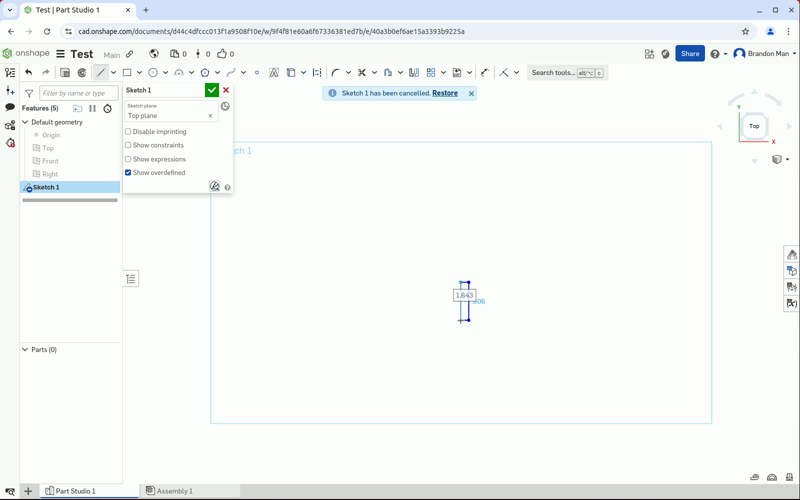
key_up(shift)
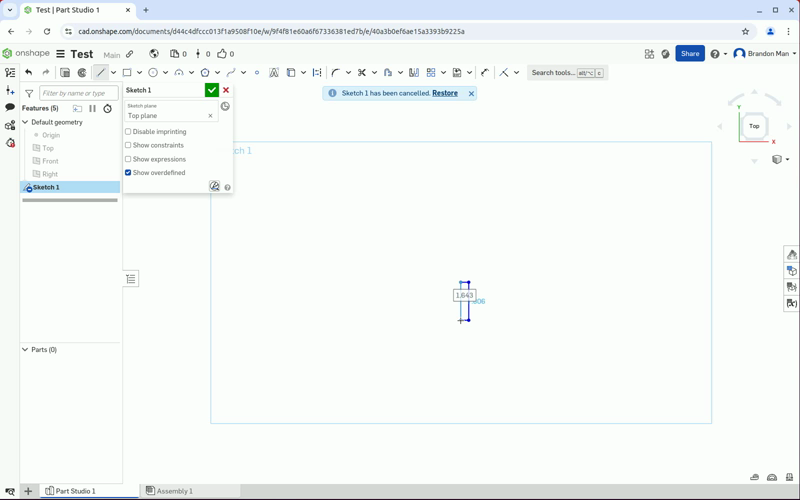
click(460, 320)
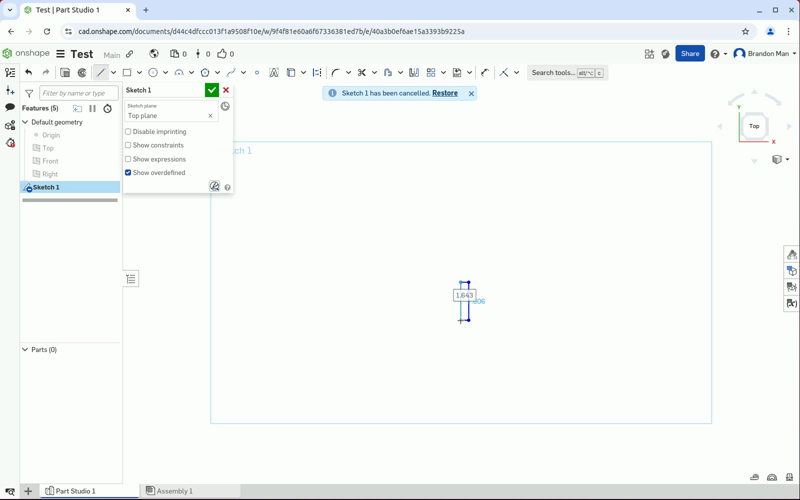
key(esc)
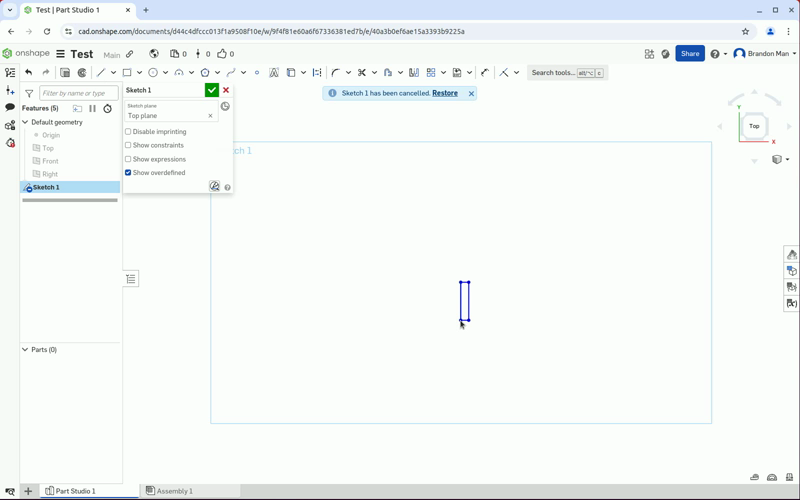
mouse_move(463, 299)
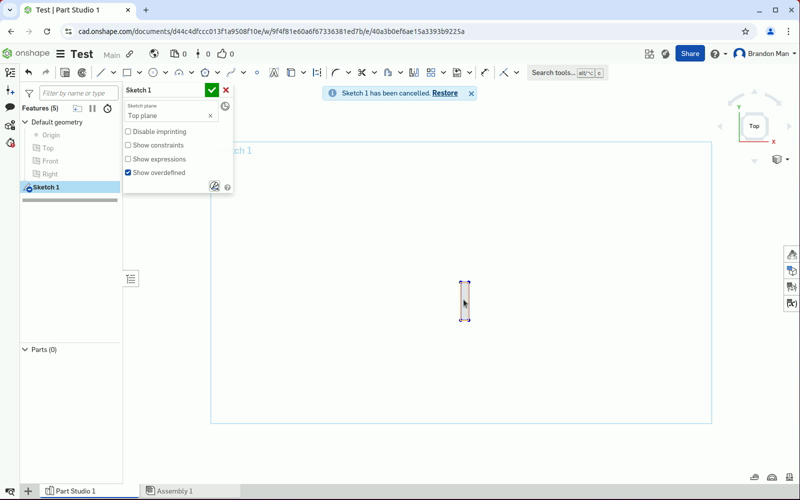
scroll(6)
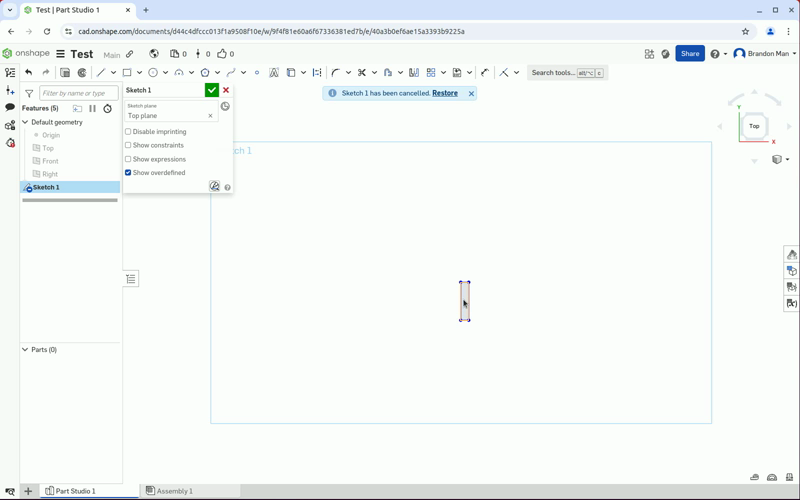
scroll(6)
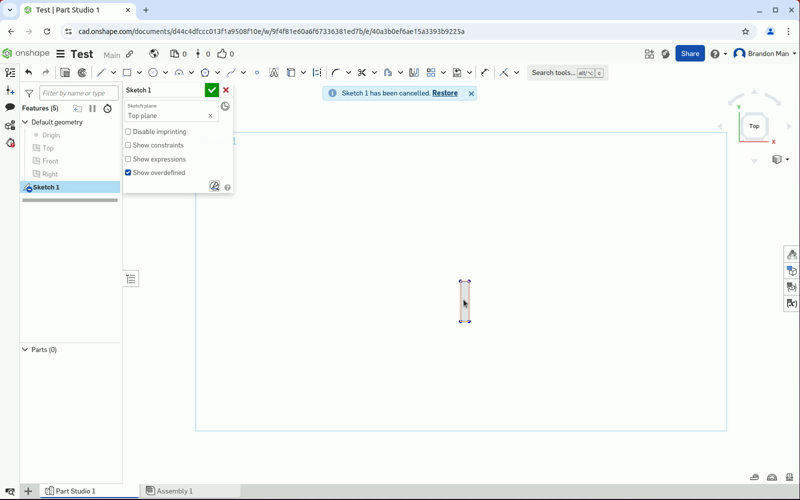
scroll(6)
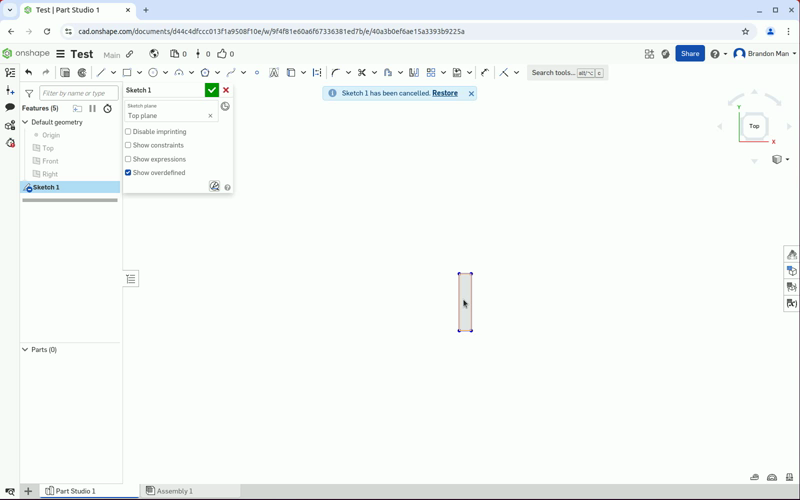
scroll(6)
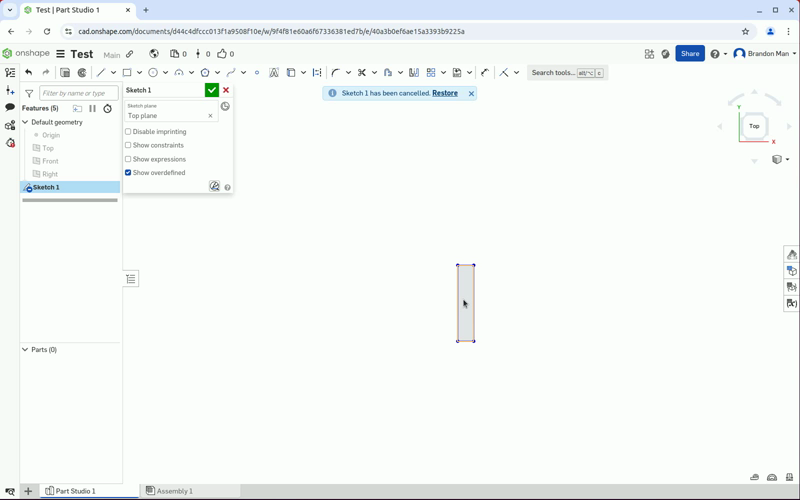
scroll(6)
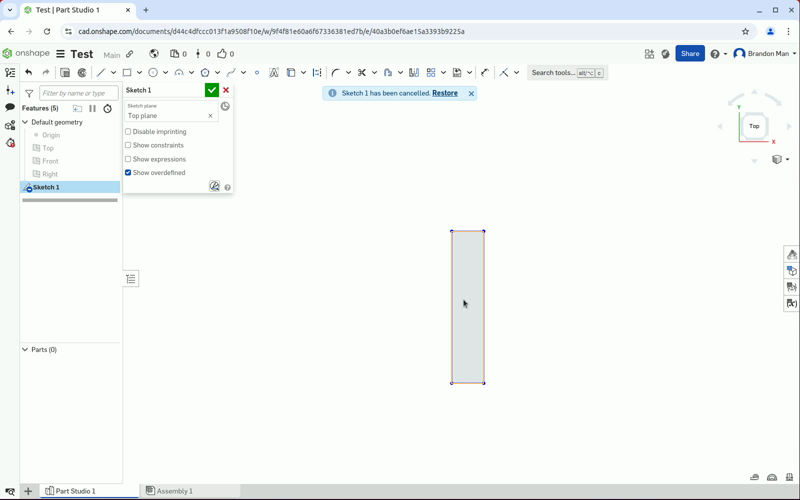
scroll(6)
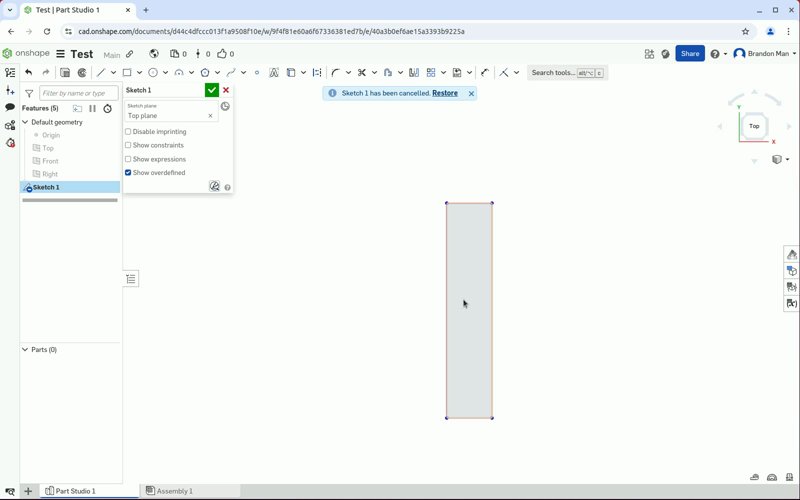
scroll(6)
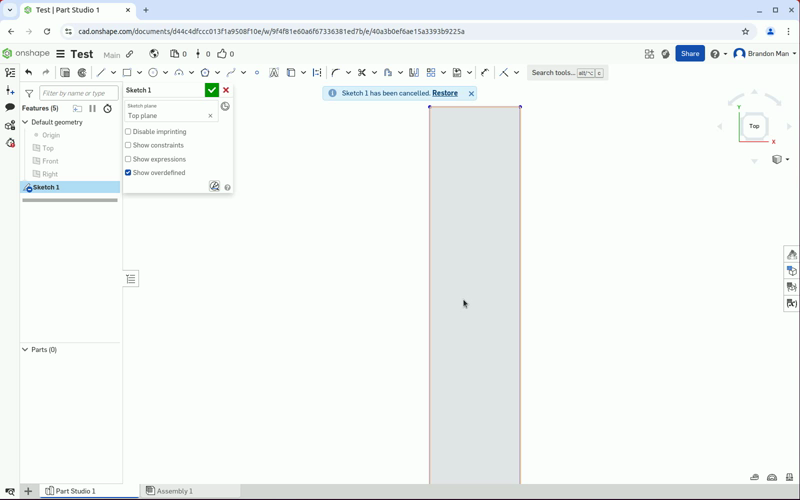
click(463, 299)
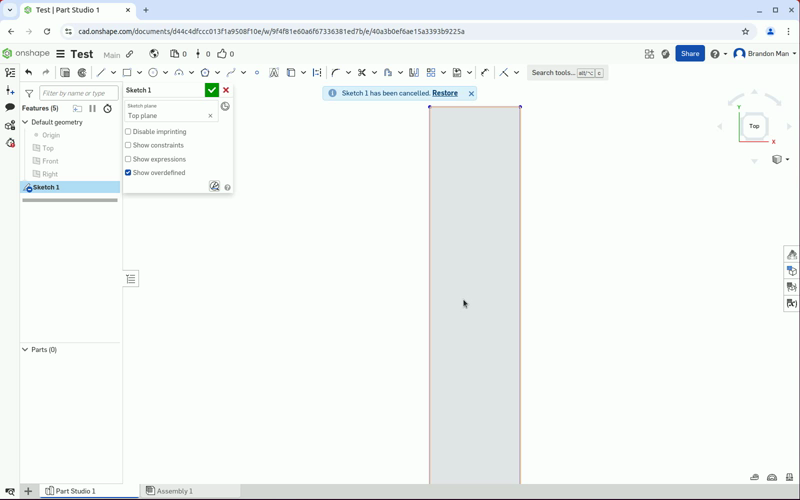
scroll(-6)
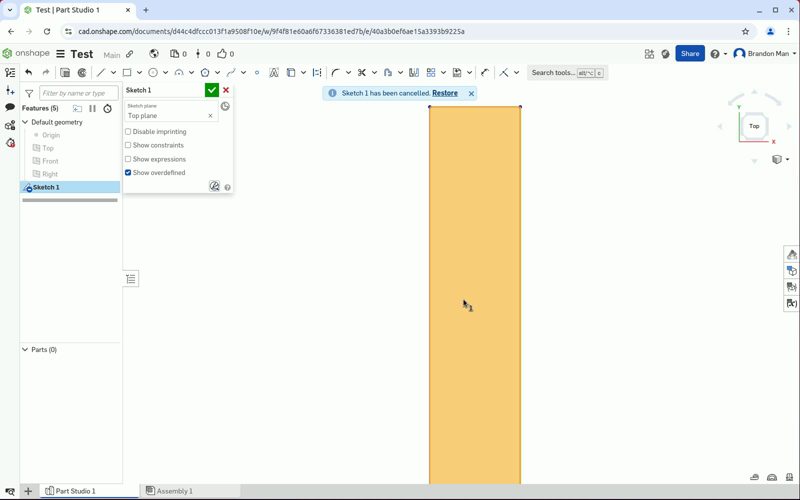
scroll(-6)
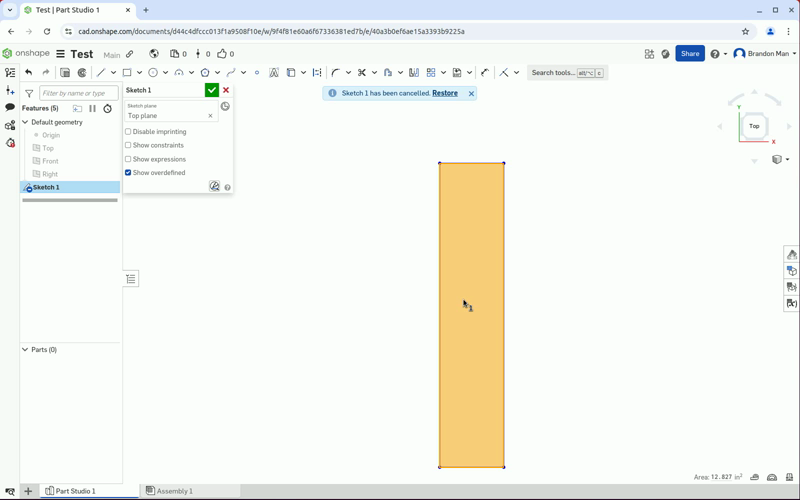
scroll(-6)
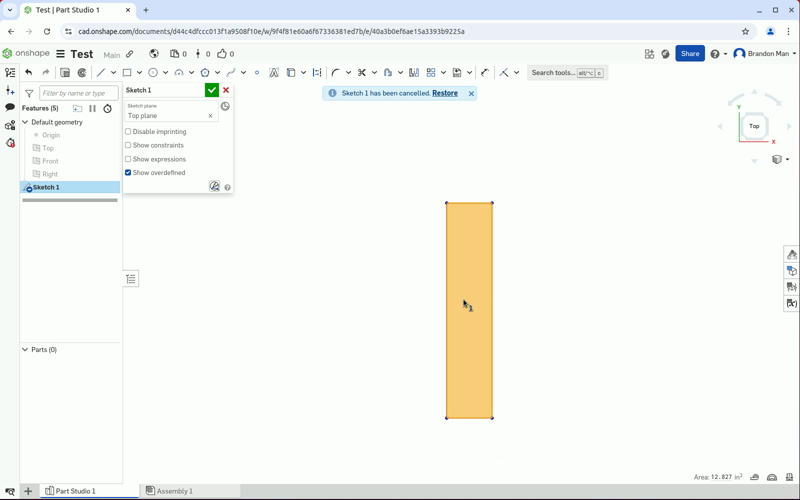
scroll(-6)
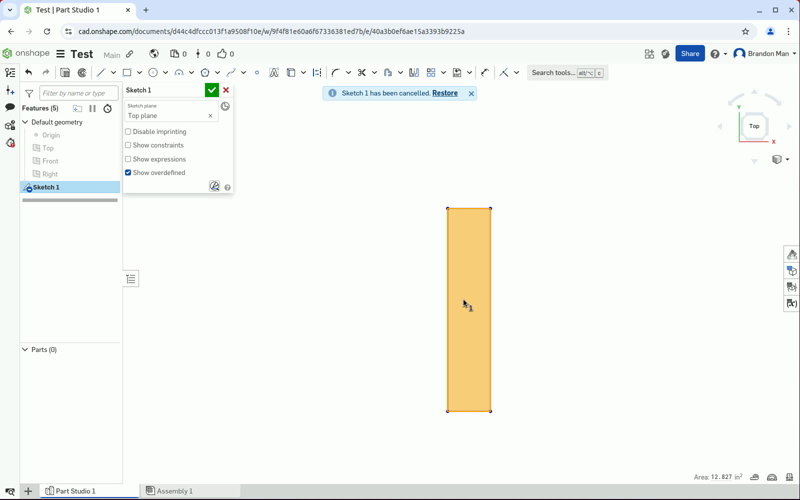
scroll(-6)
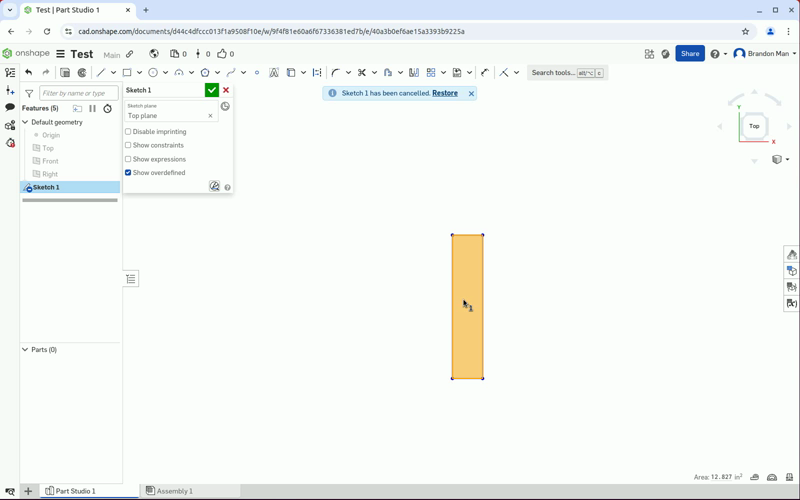
scroll(-6)
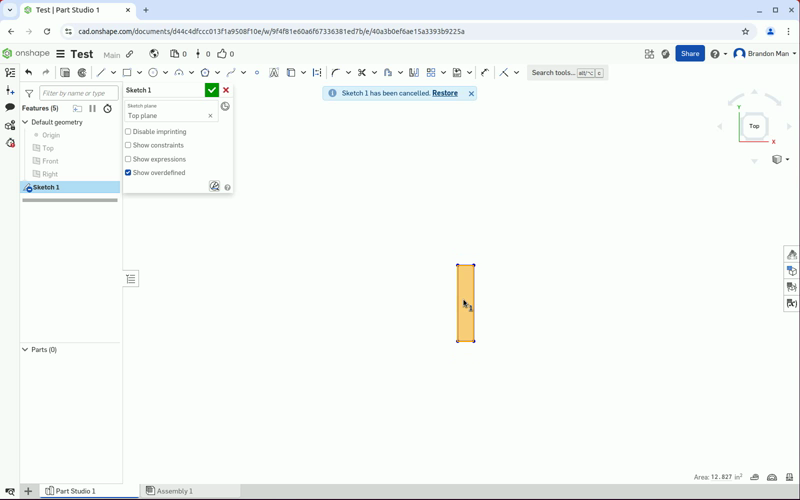
scroll(-6)
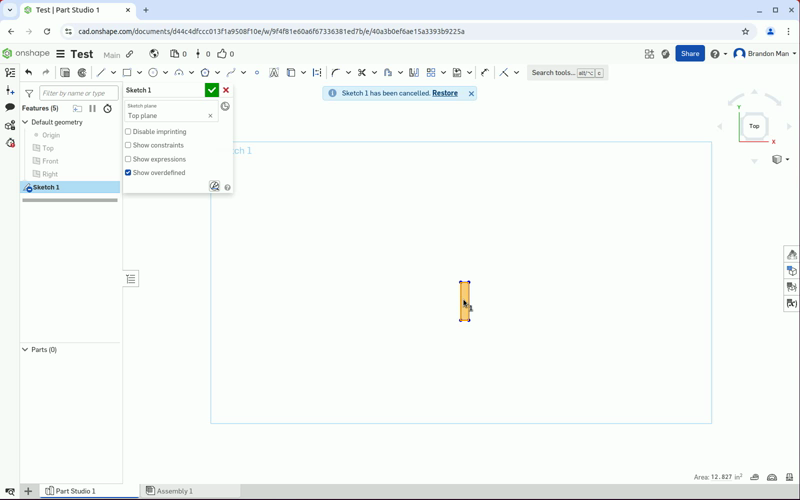
mouse_move(73, 352)
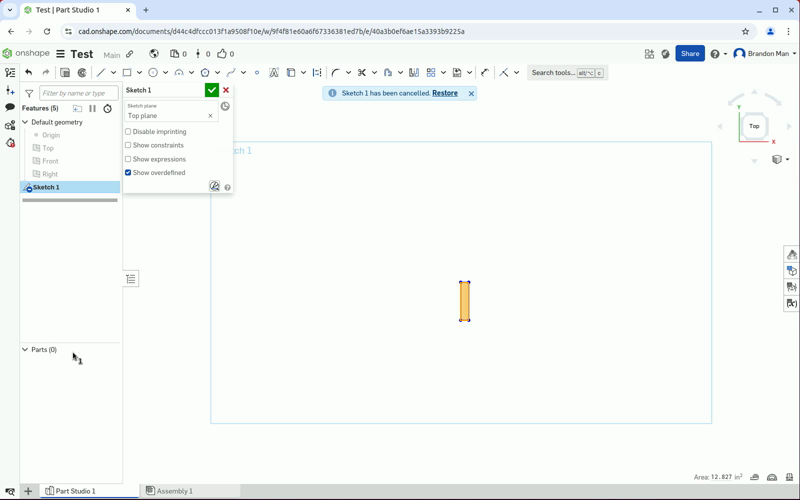
key(shift+y)
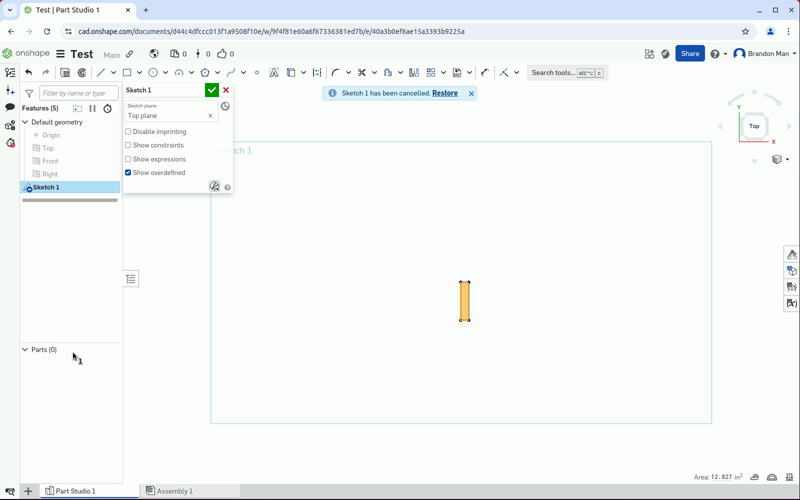
key(shift+e)
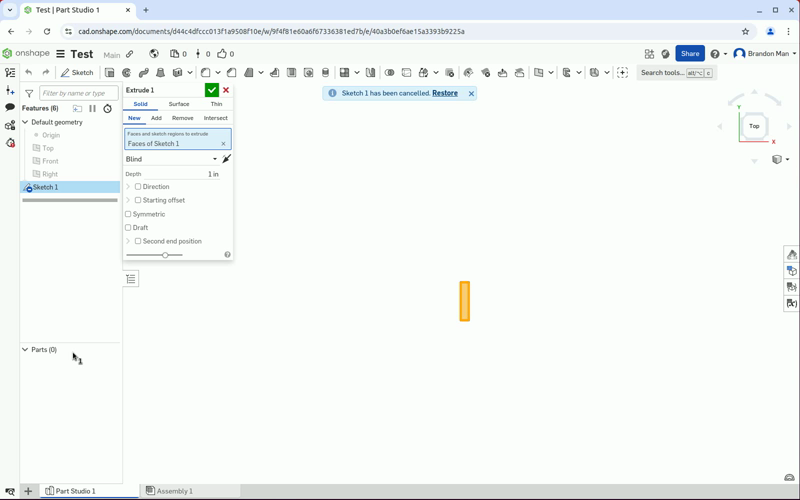
mouse_move(143, 106)
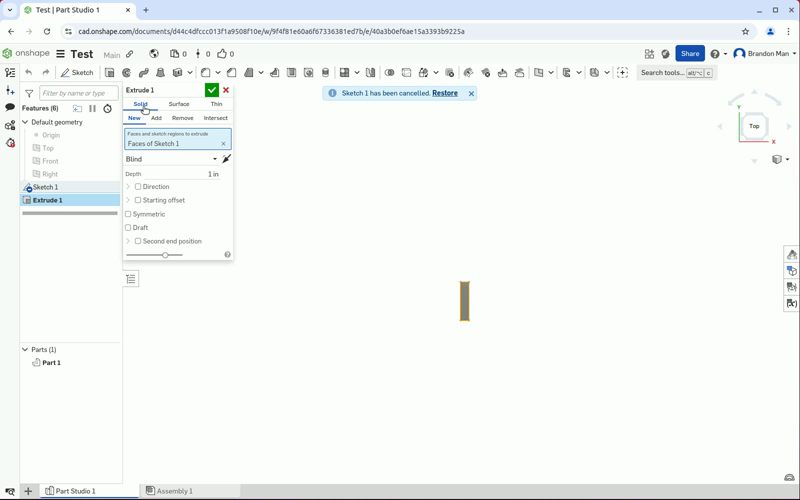
click(143, 106)
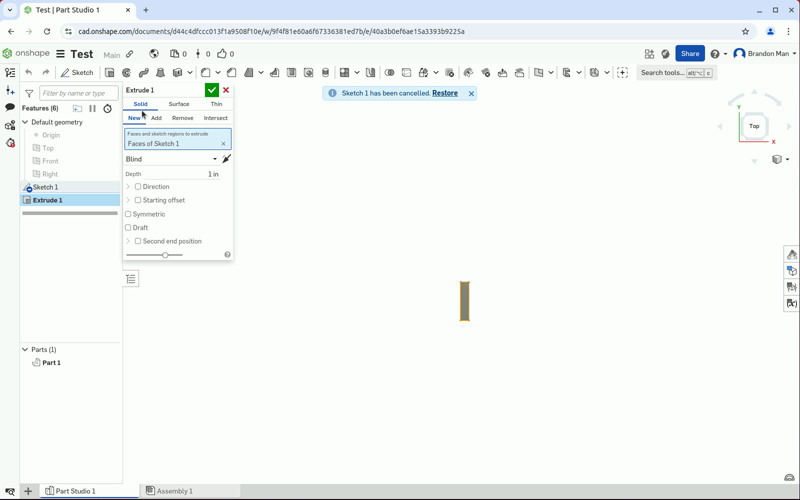
mouse_move(137, 120)
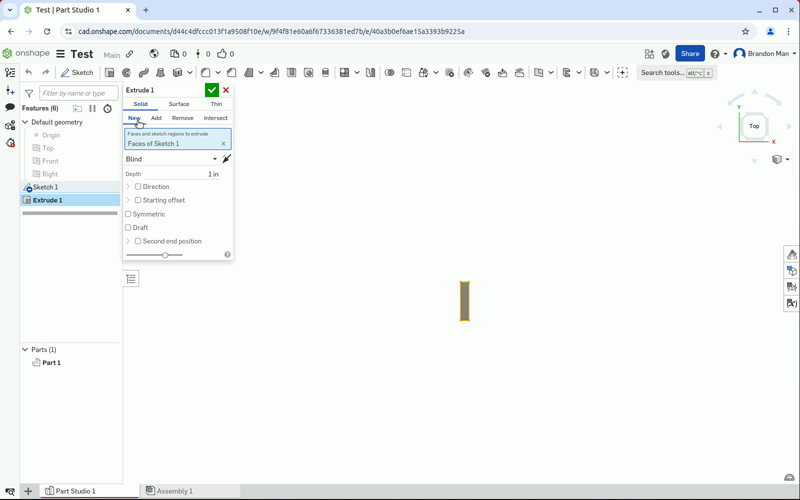
click(137, 120)
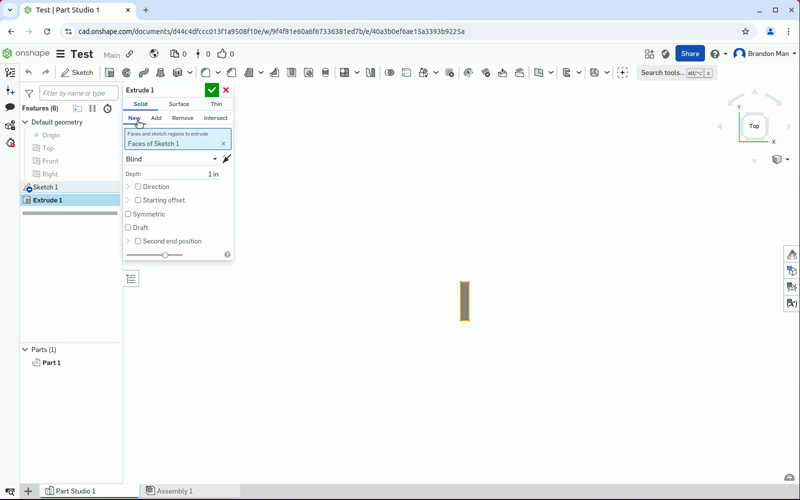
key(tab, 4)
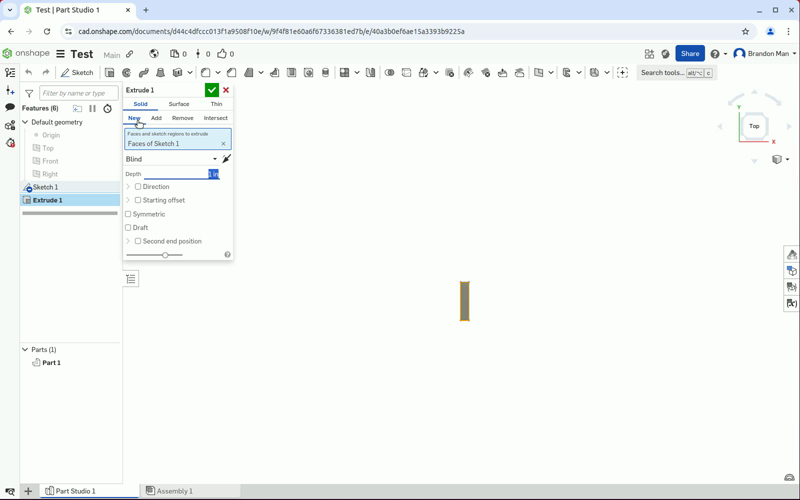
text(23.108)
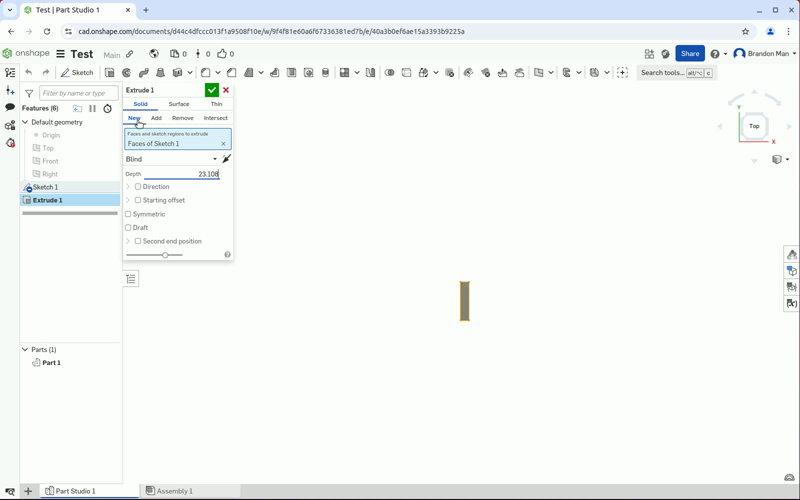
key(enter)
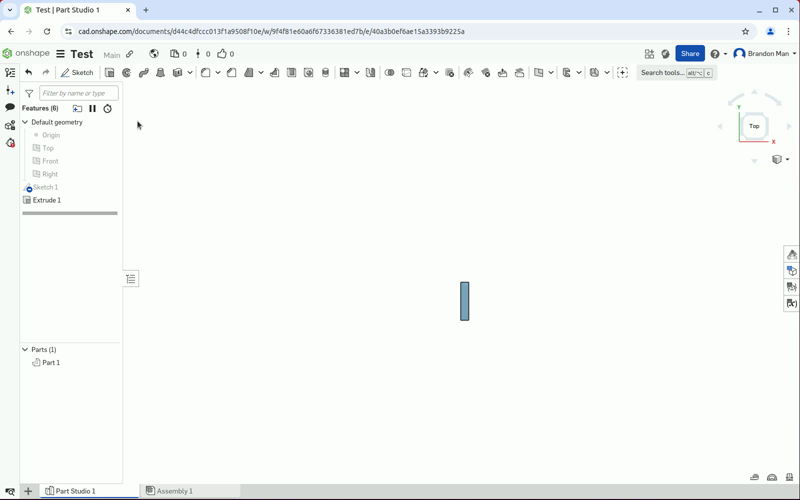
key(shift+h)
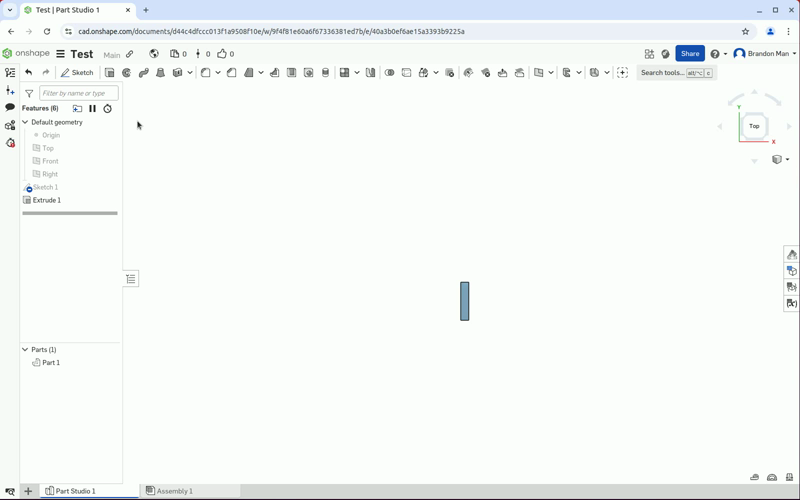
key(shift+h)
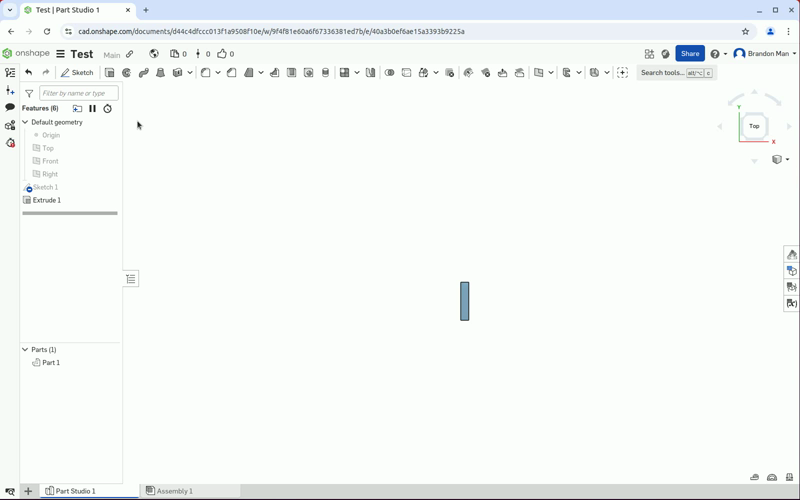
mouse_move(73, 189)
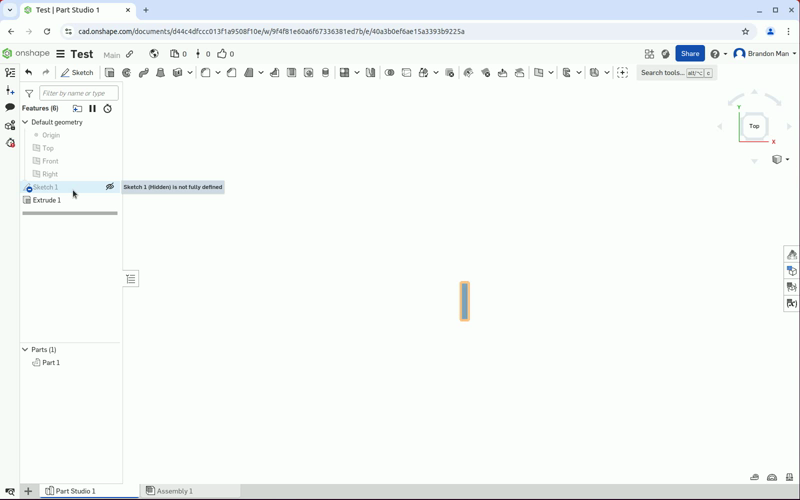
click(73, 189)
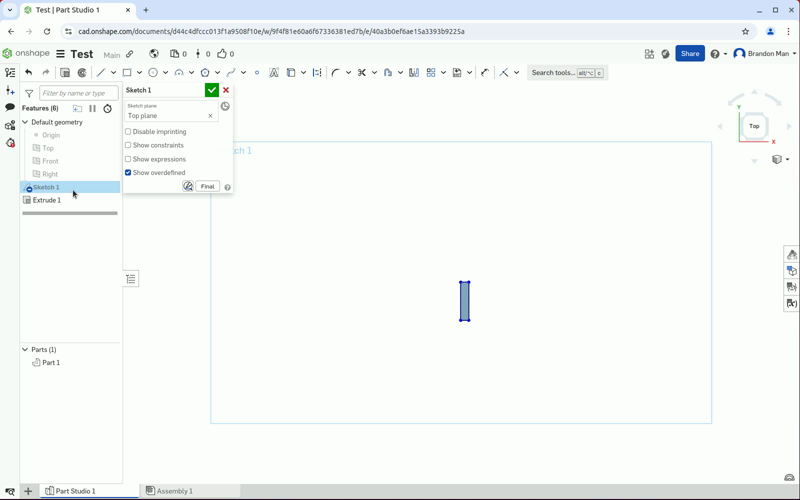
mouse_move(229, 92)
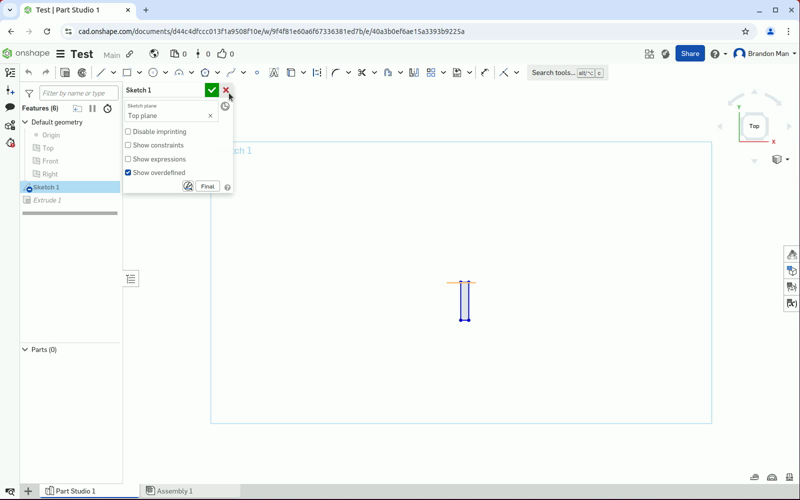
click(229, 92)
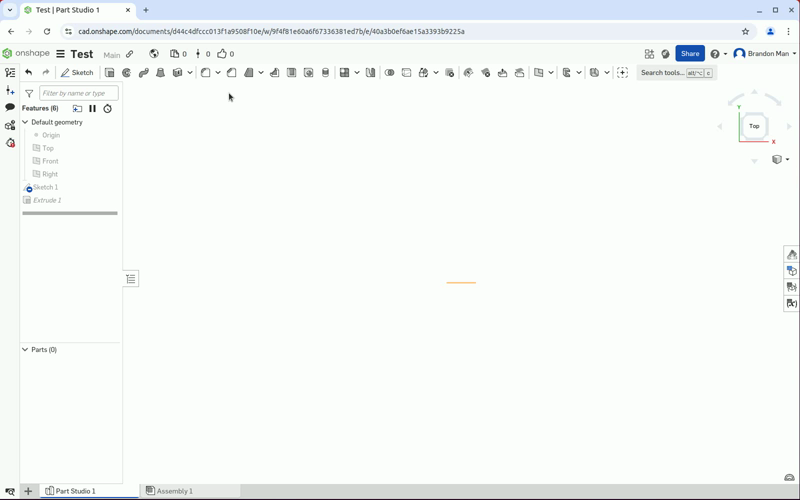
mouse_move(73, 352)
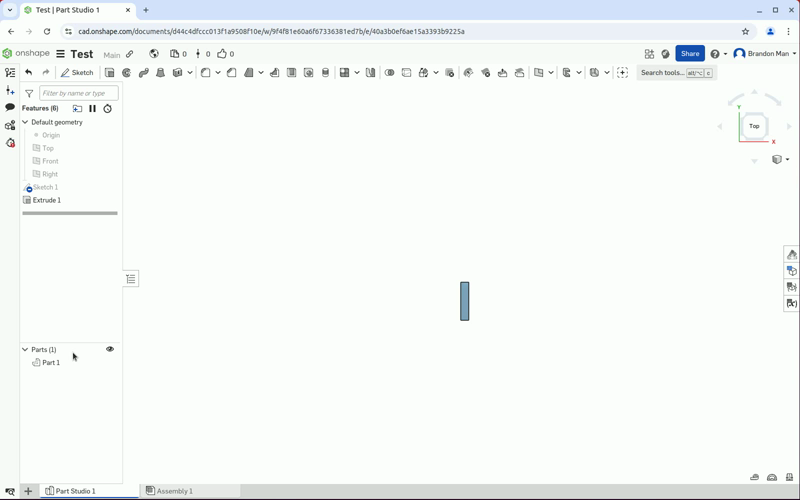
key(y)
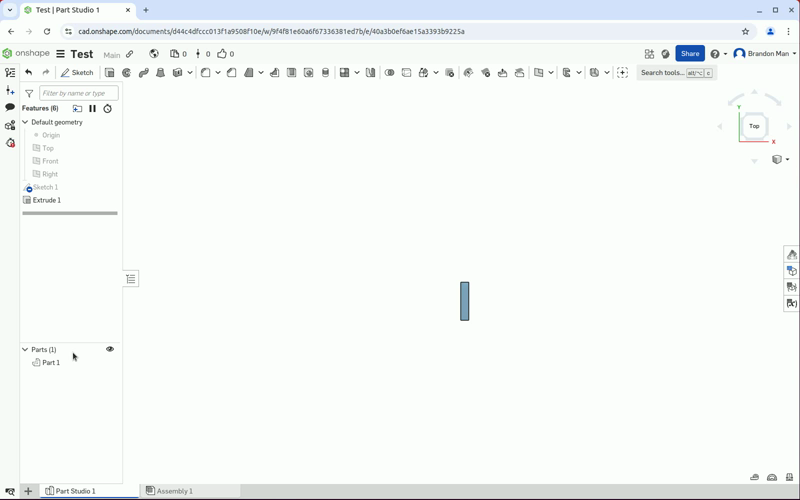
key(shift+p)
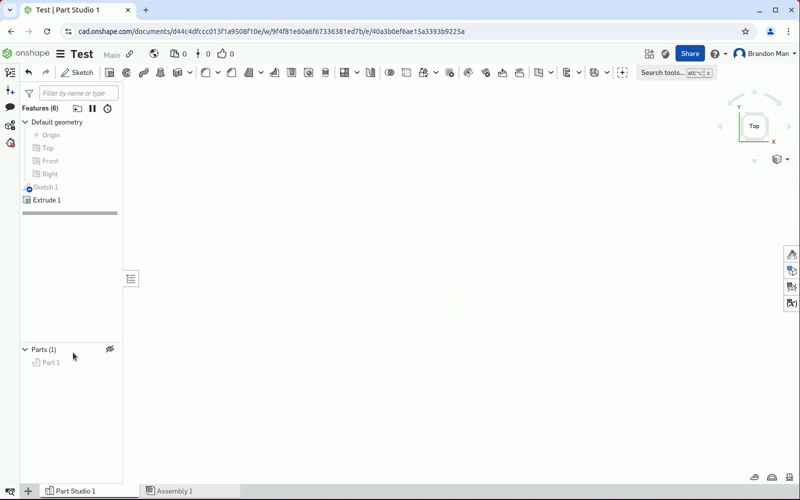
key(space)
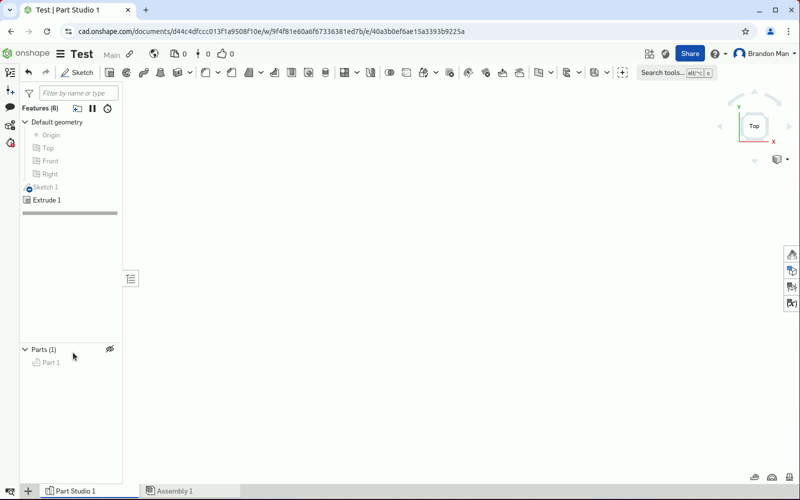
key_down(shift)
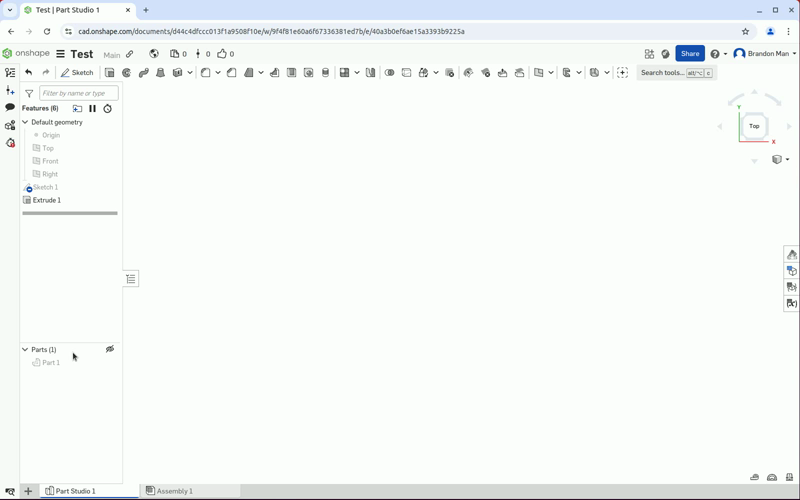
key(up)
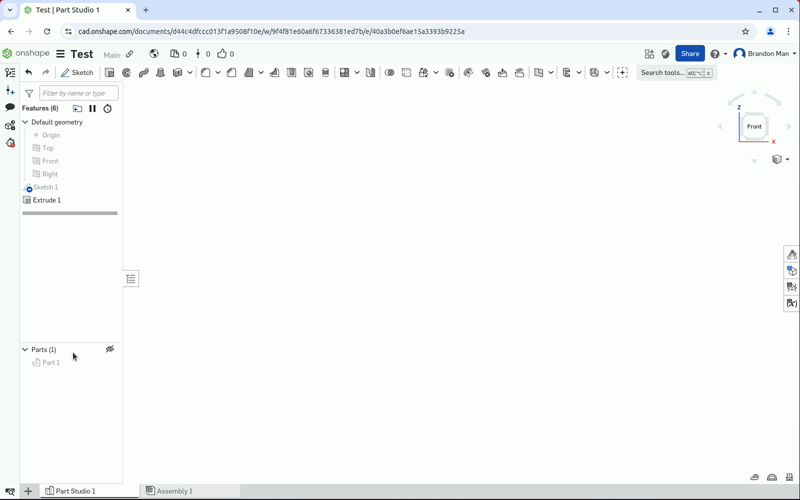
key_up(shift)
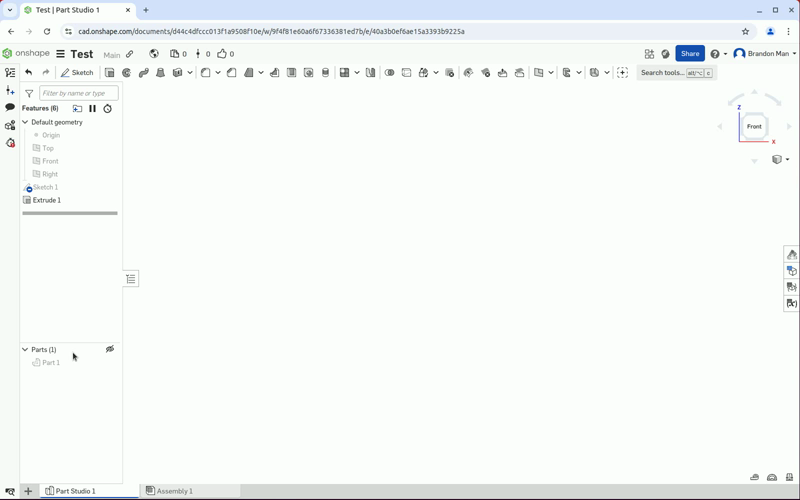
key(space)
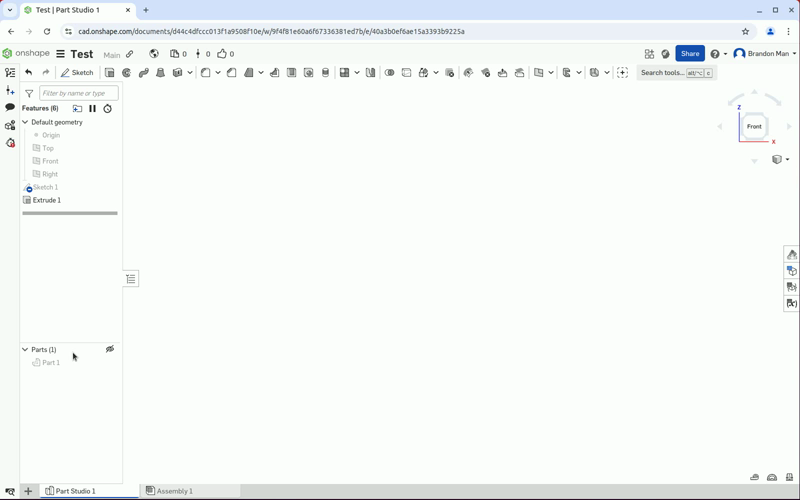
key_down(shift)
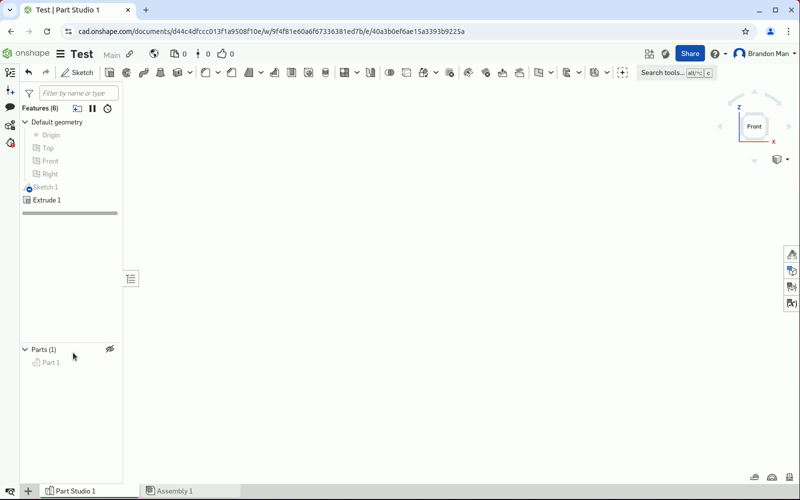
key(left)
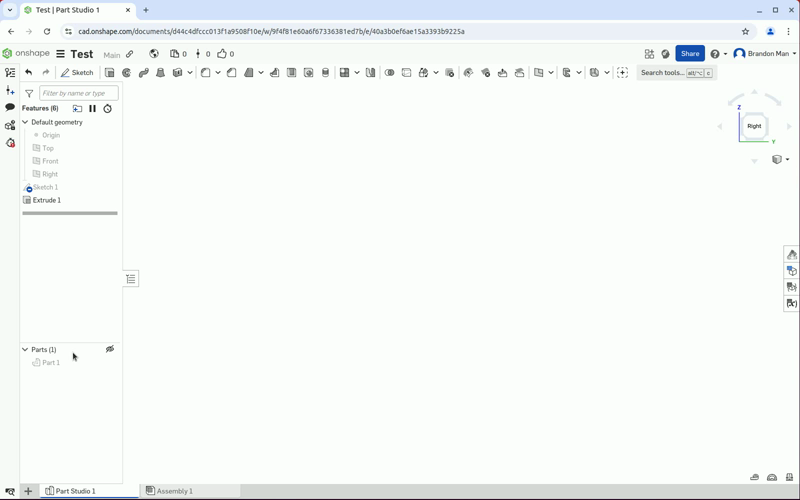
key_up(shift)
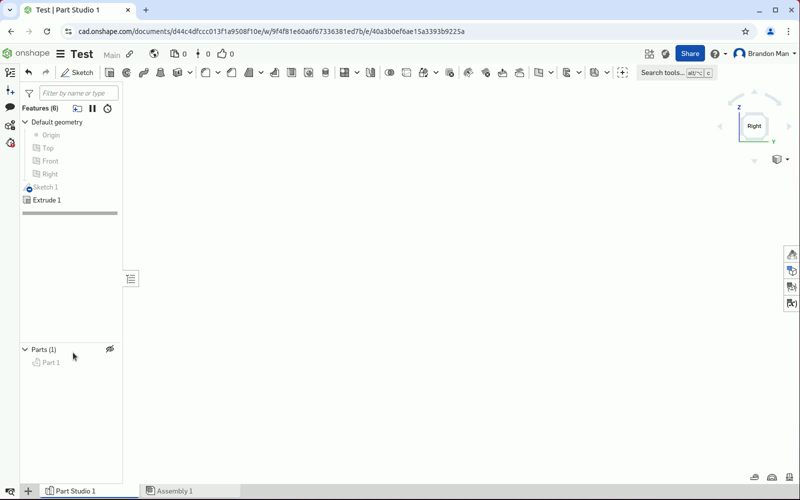
mouse_move(73, 352)
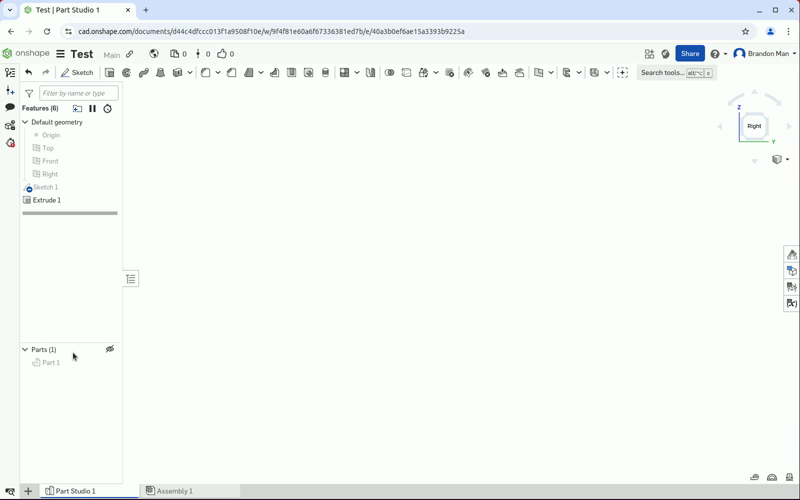
key(shift+y)
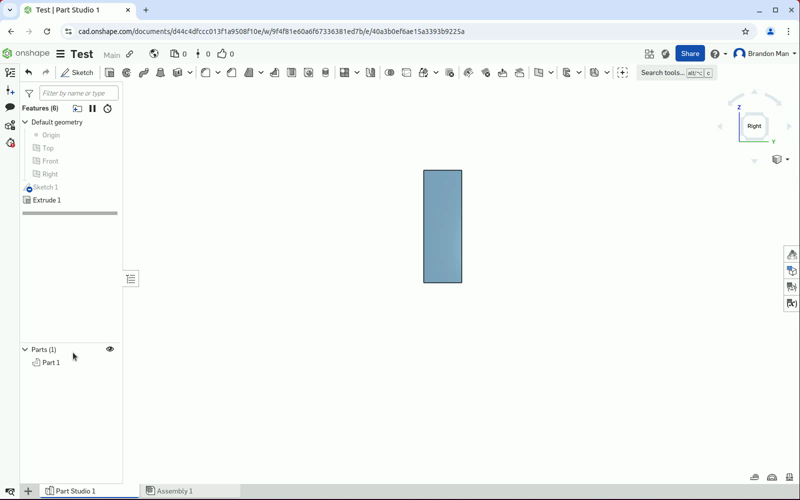
mouse_move(541, 75)
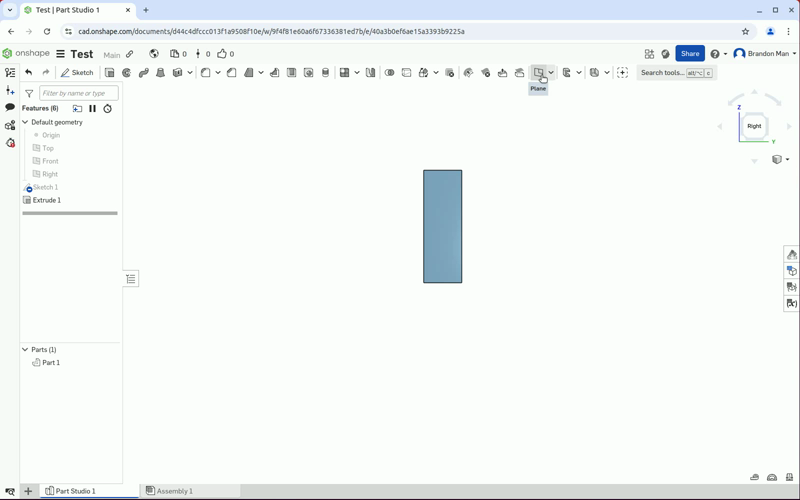
click(541, 75)
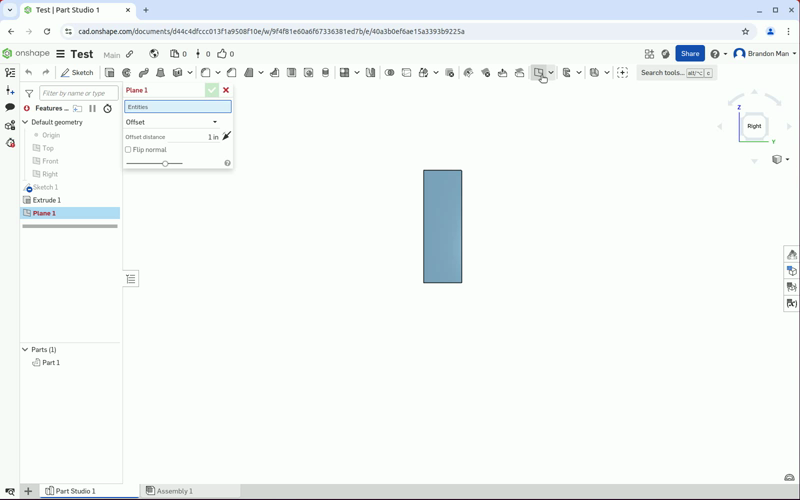
mouse_move(73, 176)
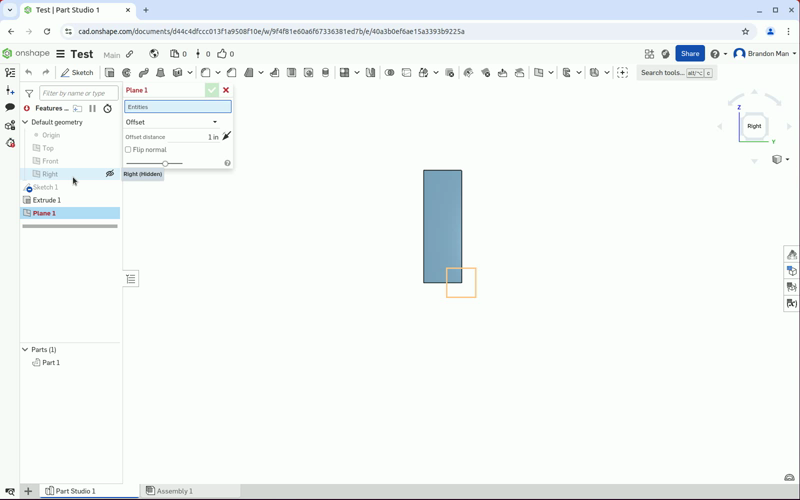
click(73, 176)
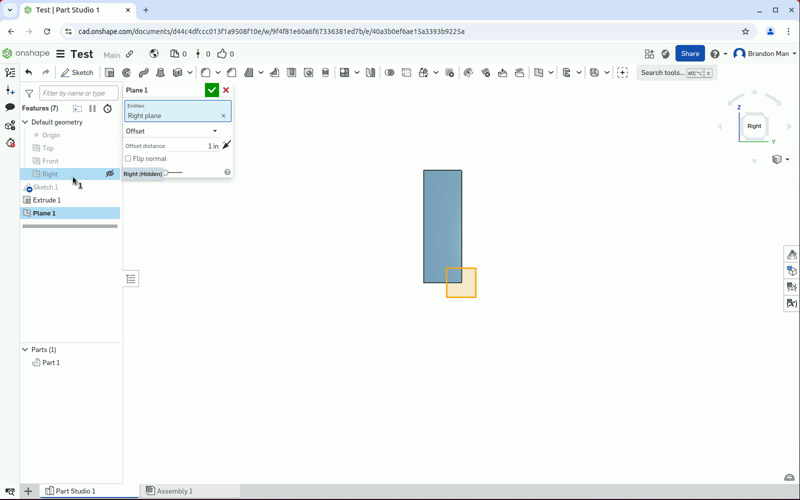
key(tab, 2)
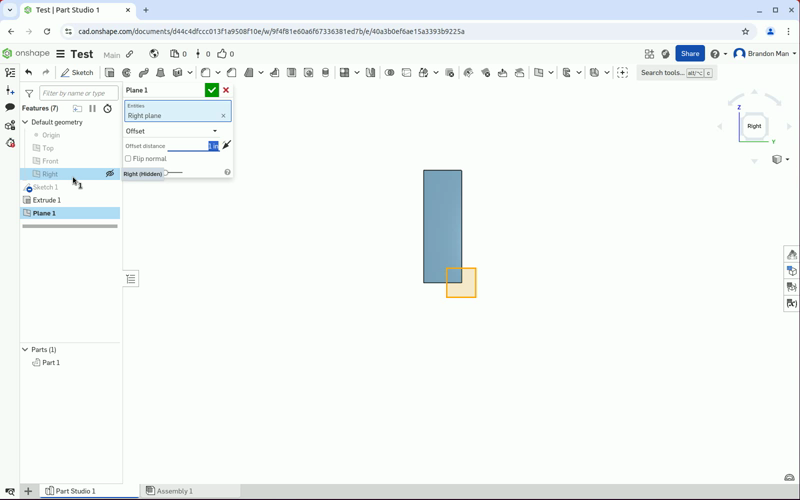
text(1.448)
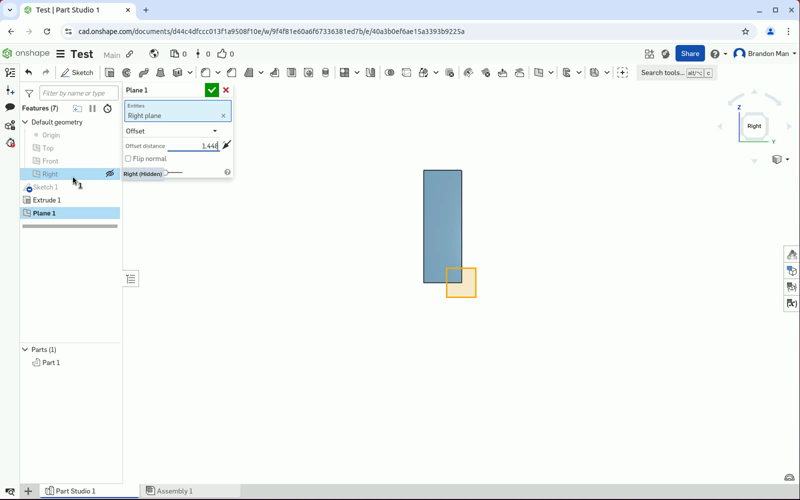
key(enter, 2)
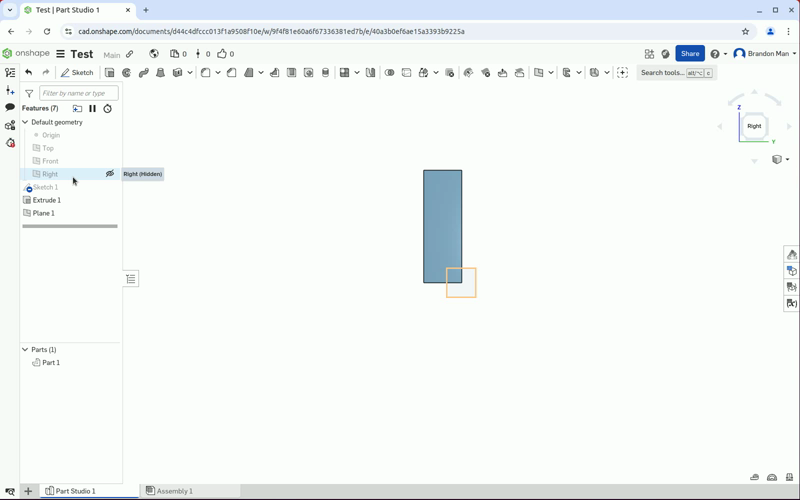
key(shift+s)
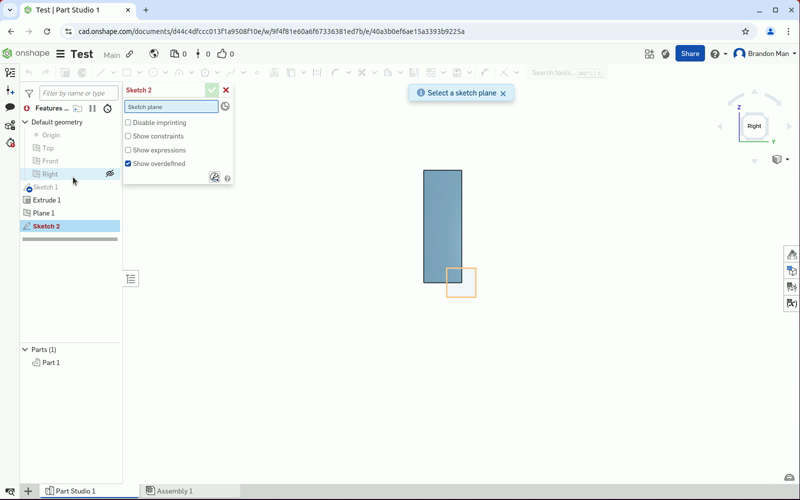
mouse_move(73, 215)
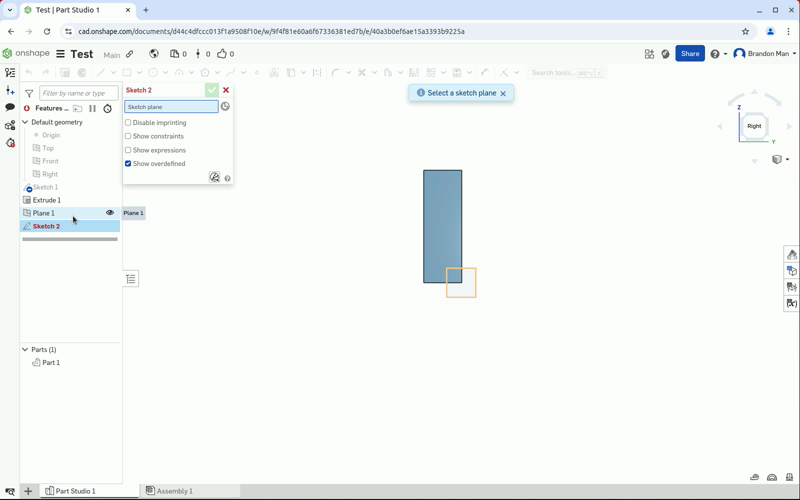
click(73, 215)
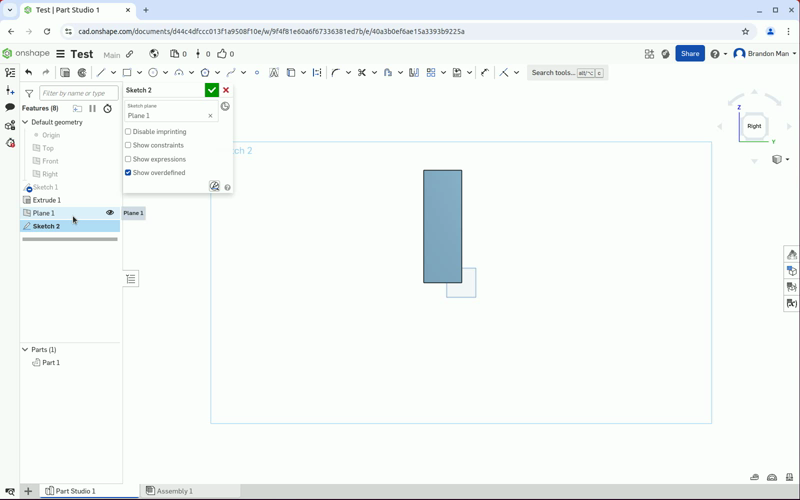
mouse_move(73, 352)
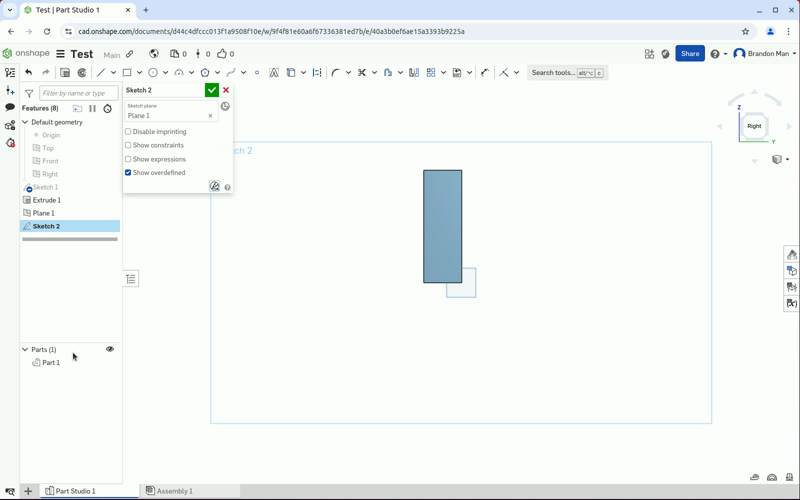
key(y)
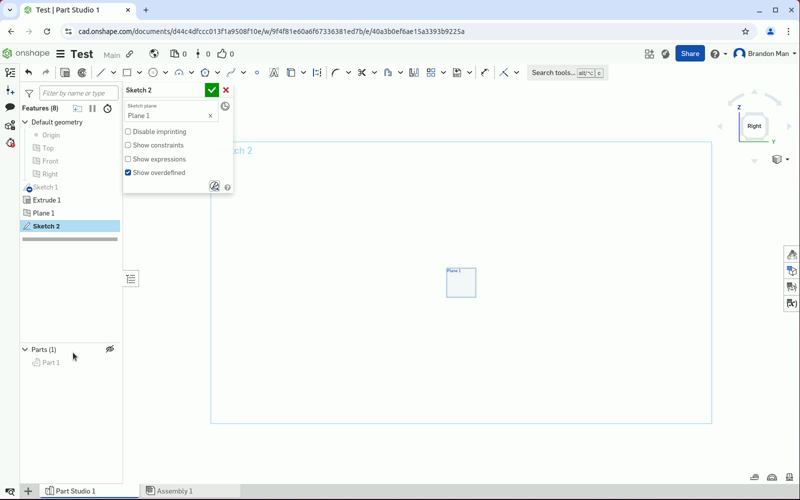
key(c)
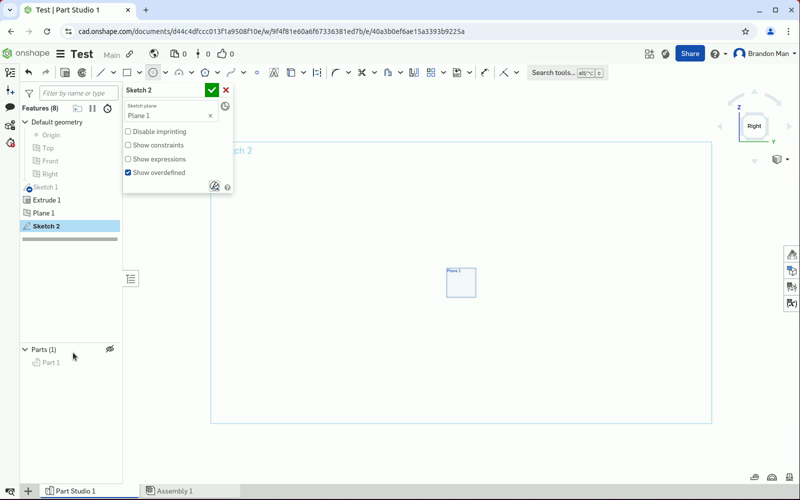
key_down(shift)
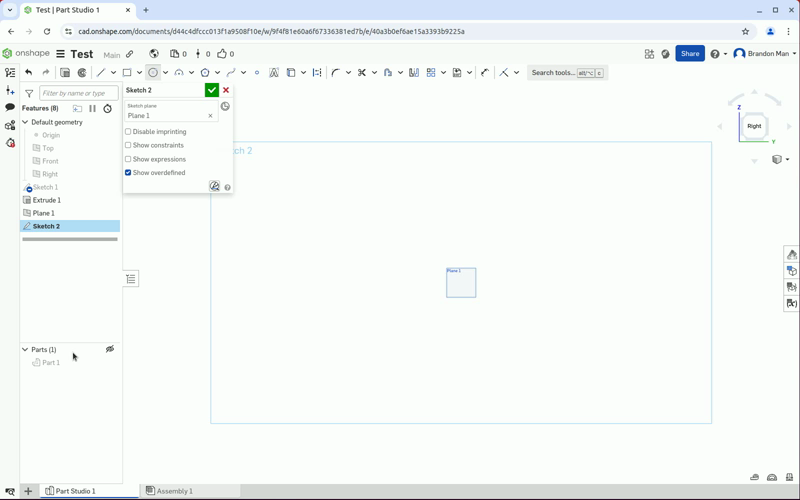
mouse_move(441, 226)
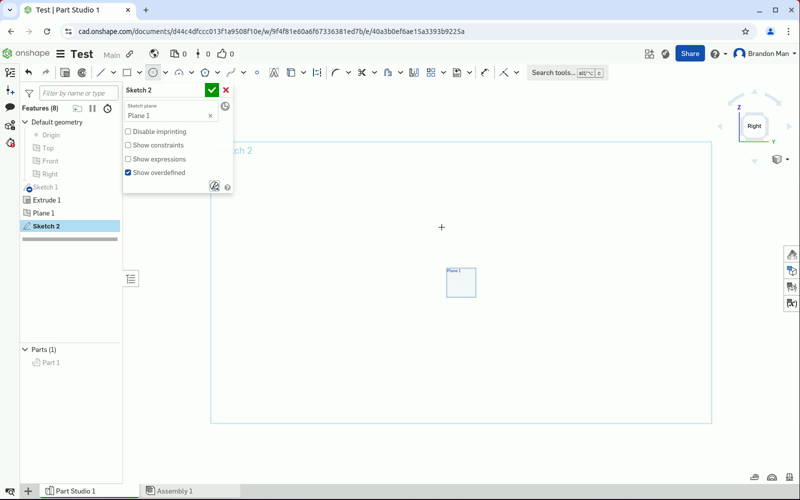
click(441, 226)
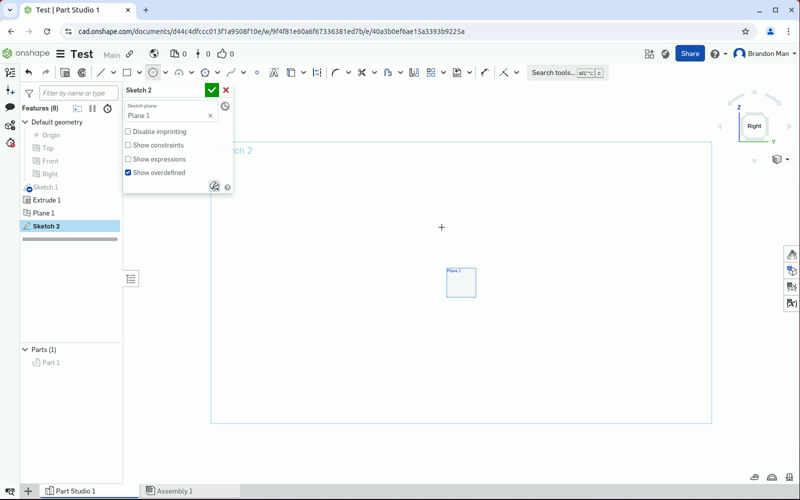
key_up(shift)
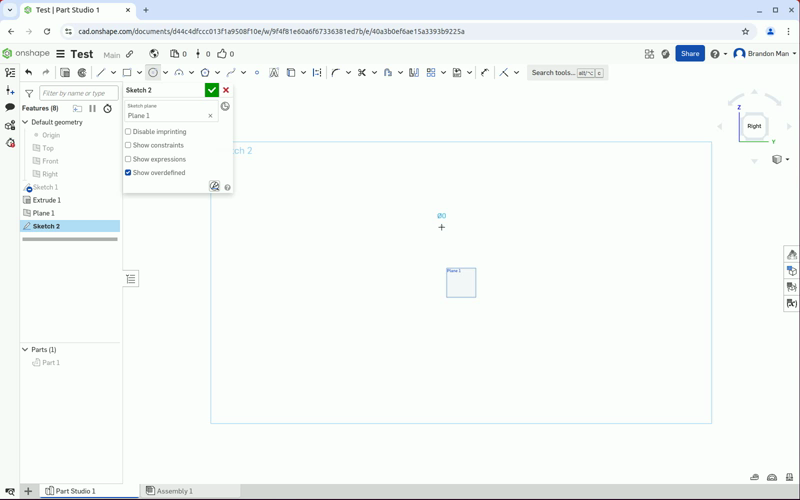
mouse_move(444, 226)
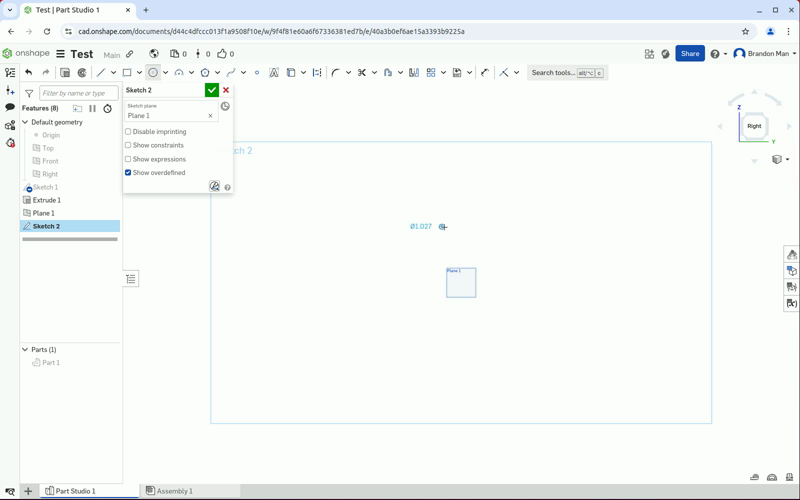
scroll(6)
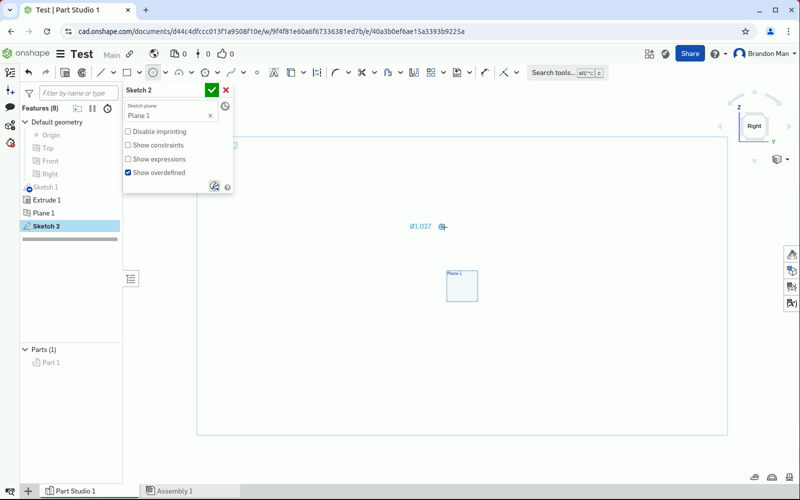
scroll(6)
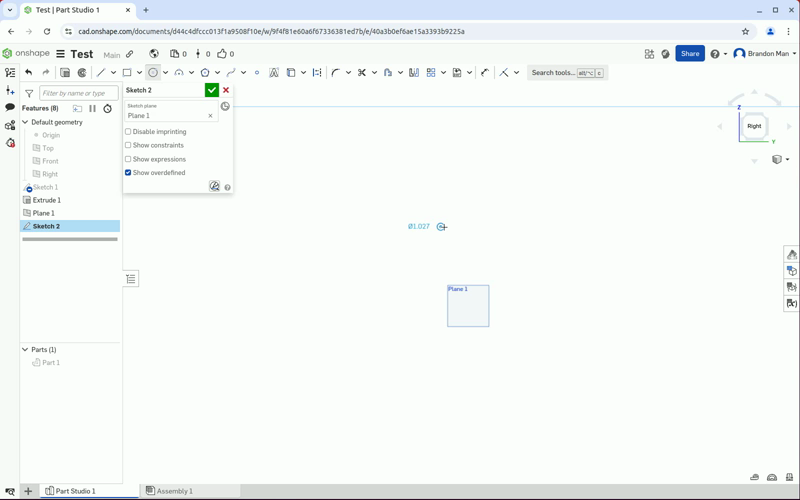
scroll(6)
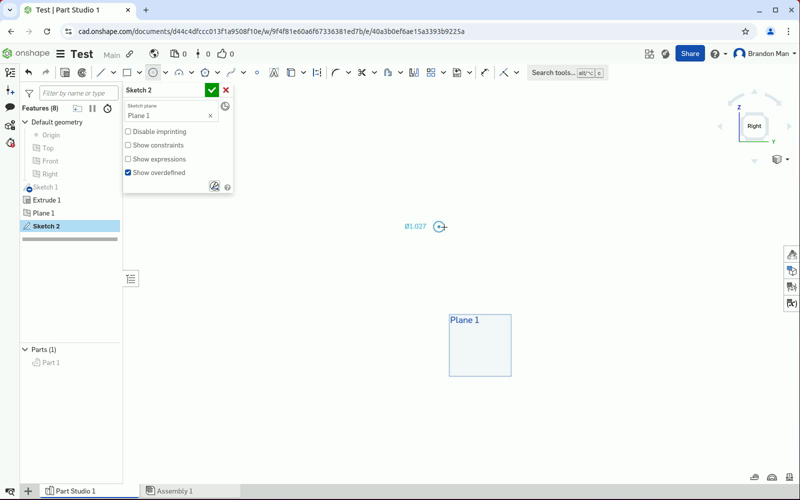
scroll(6)
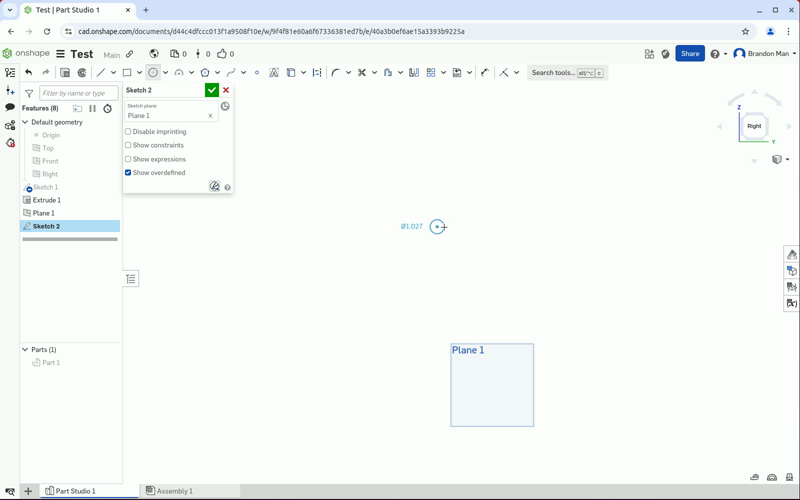
scroll(6)
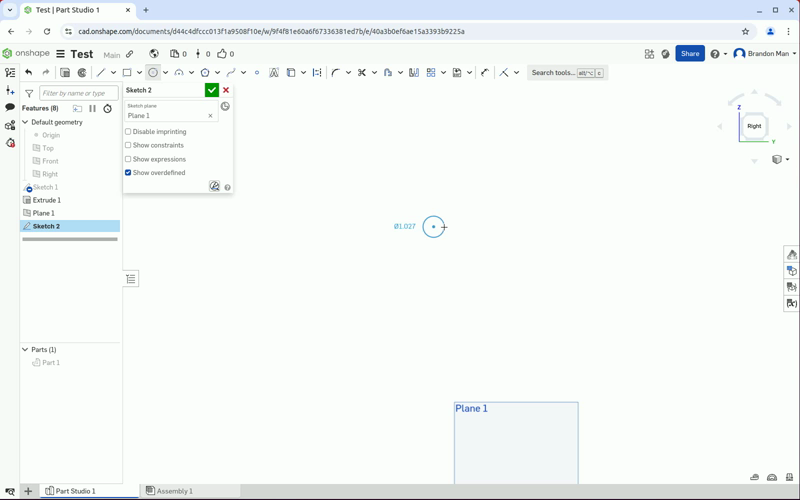
scroll(6)
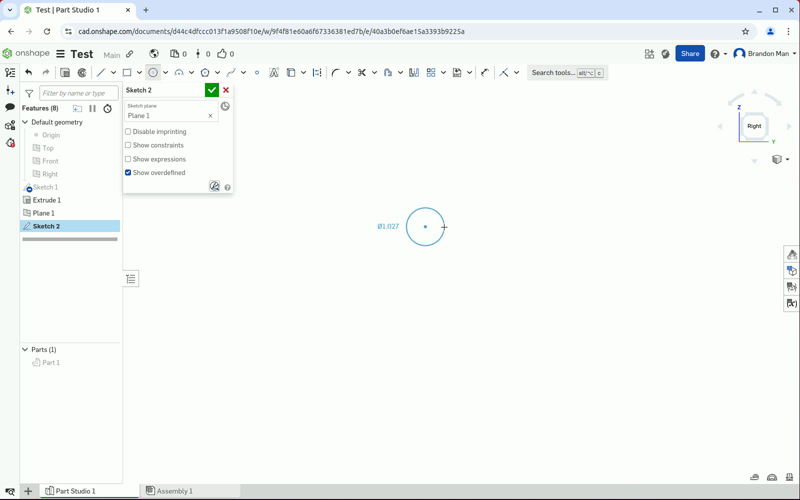
scroll(6)
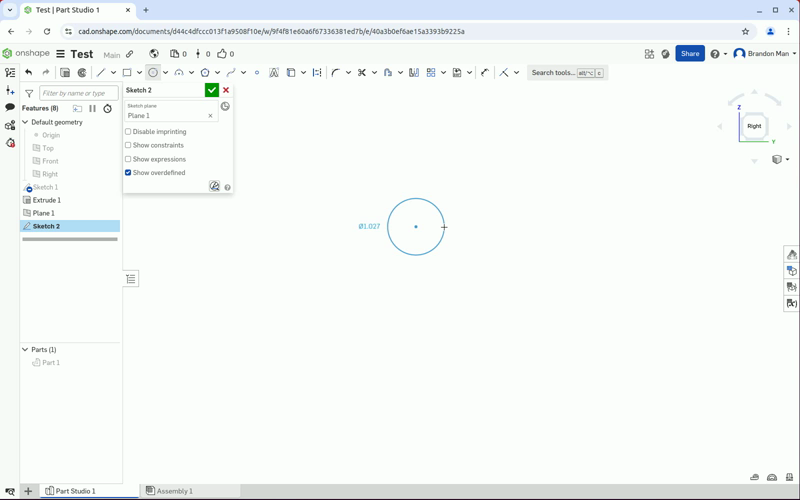
click(444, 226)
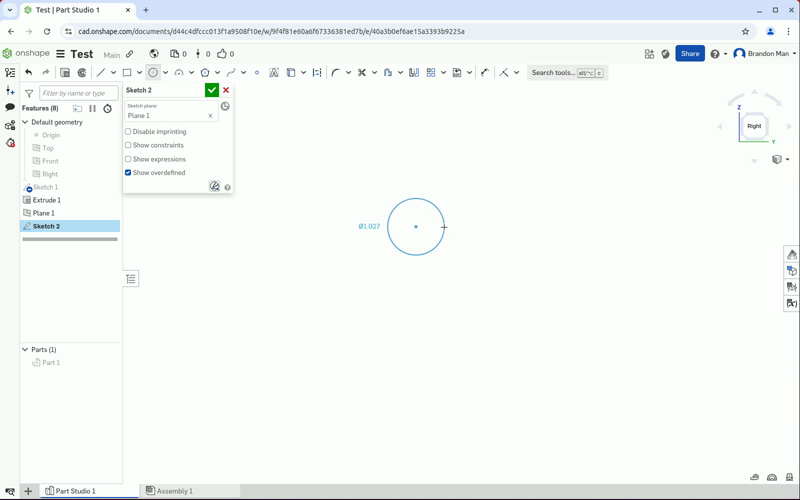
scroll(-6)
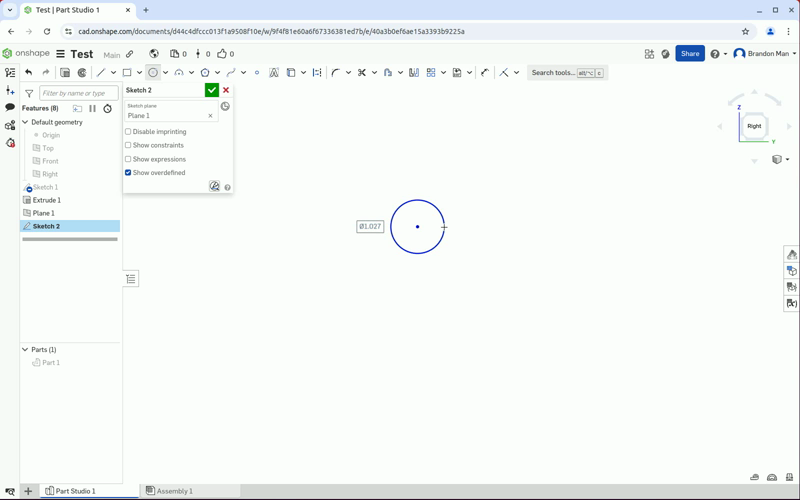
scroll(-6)
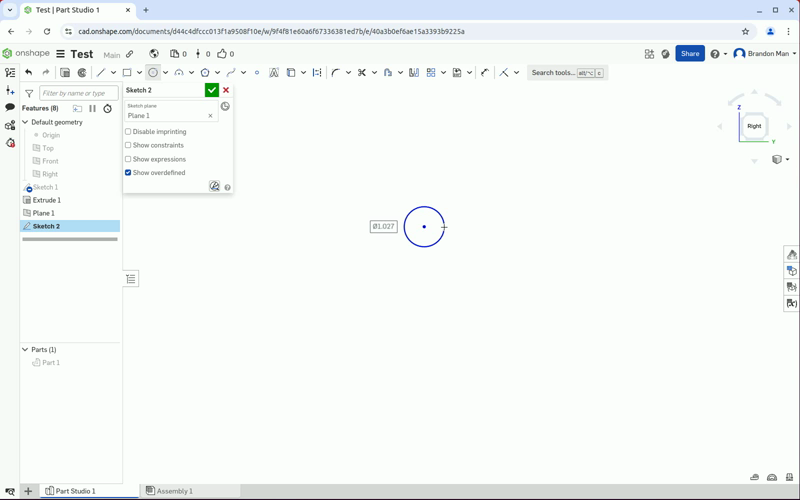
scroll(-6)
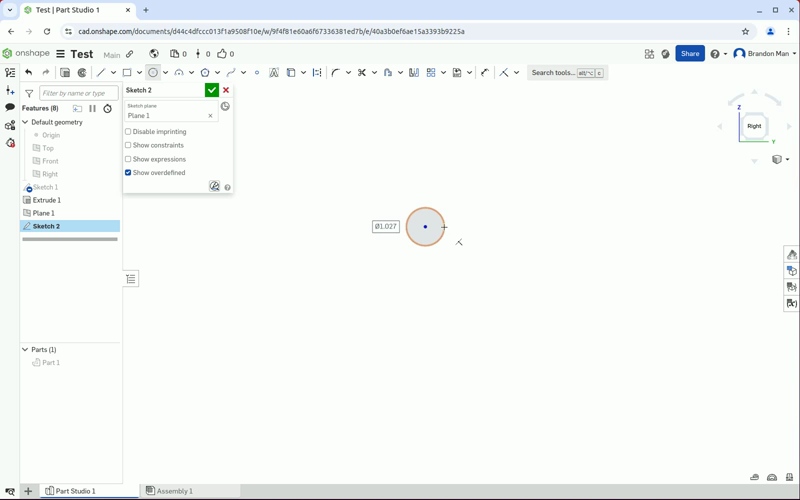
scroll(-6)
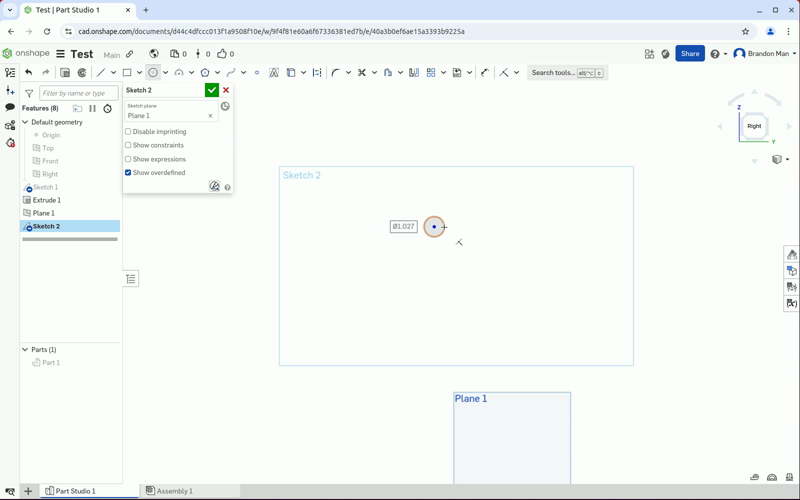
scroll(-6)
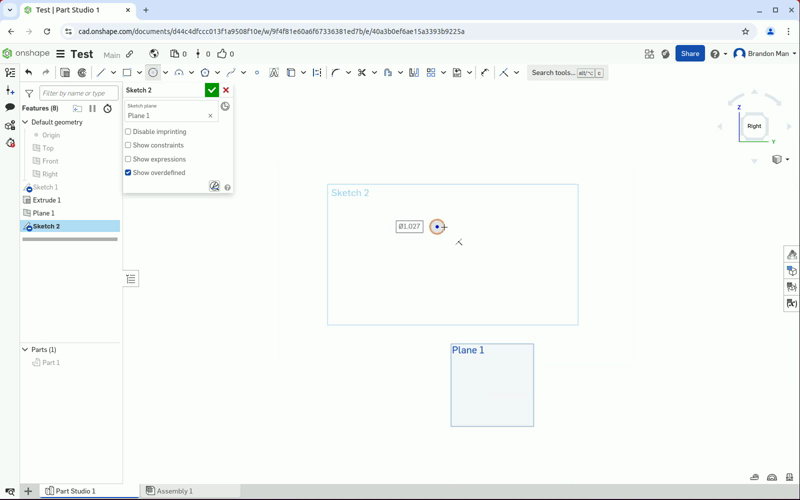
scroll(-6)
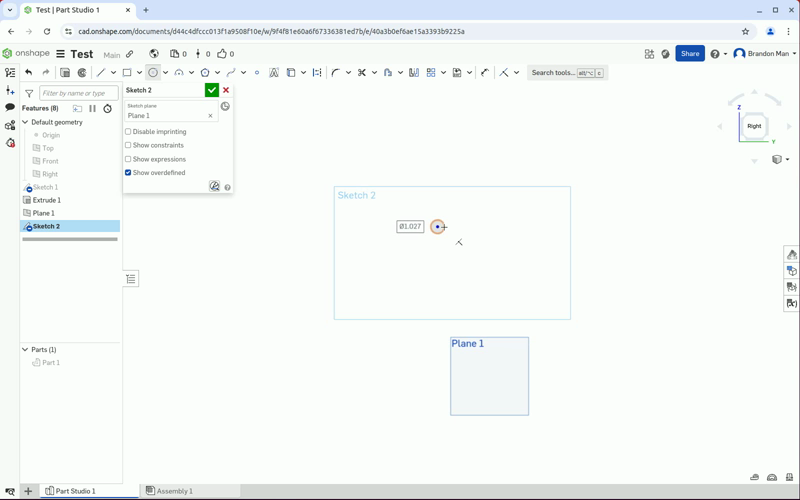
scroll(-6)
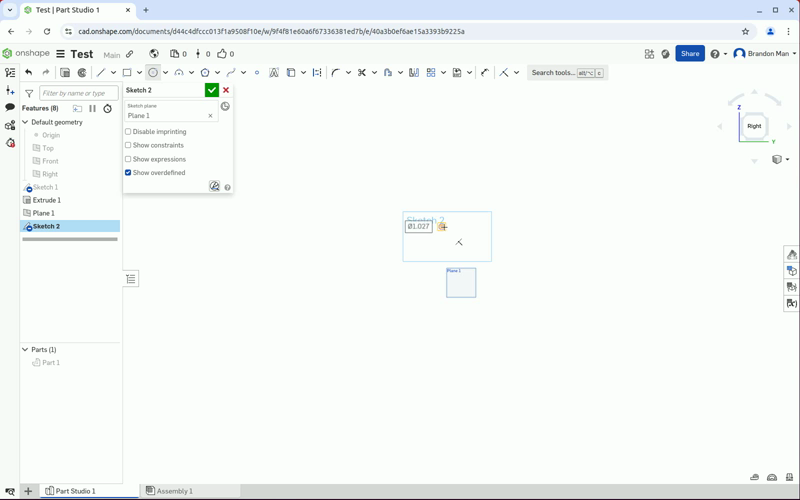
key(esc)
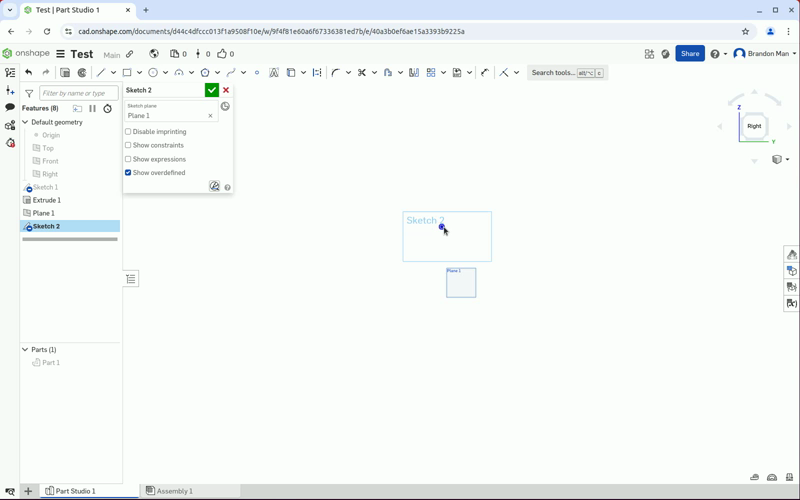
mouse_move(442, 224)
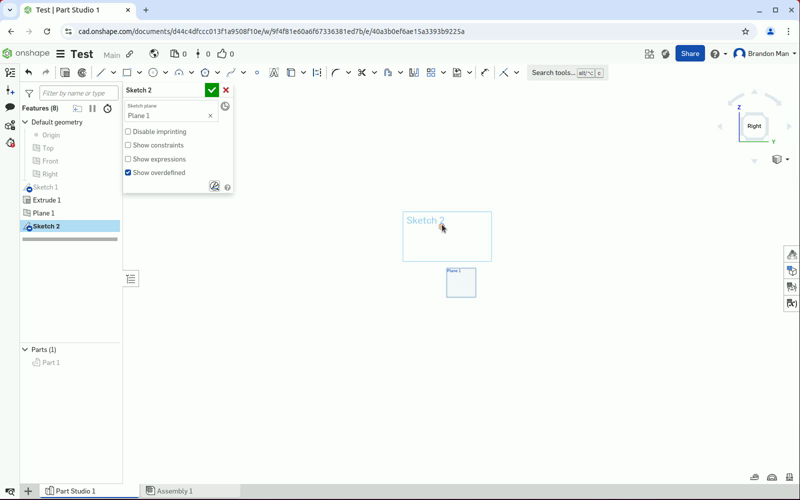
scroll(6)
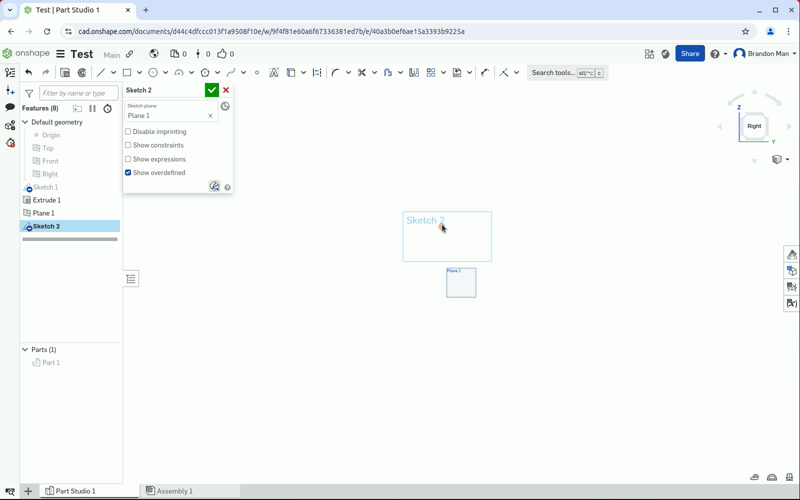
scroll(6)
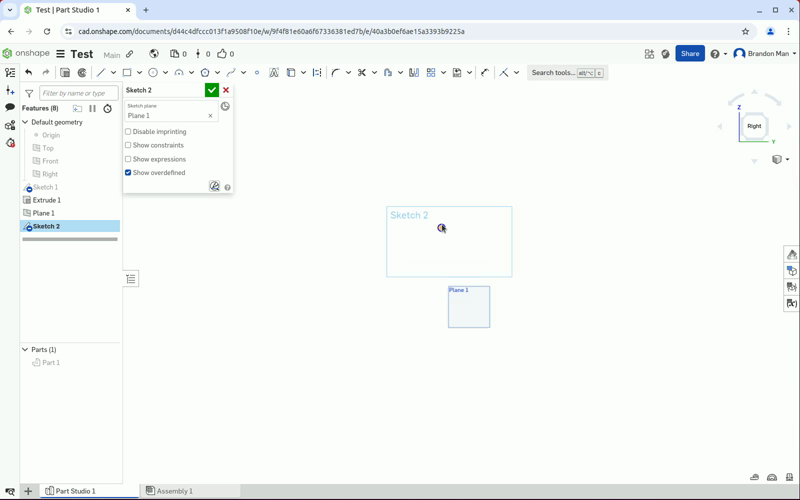
scroll(6)
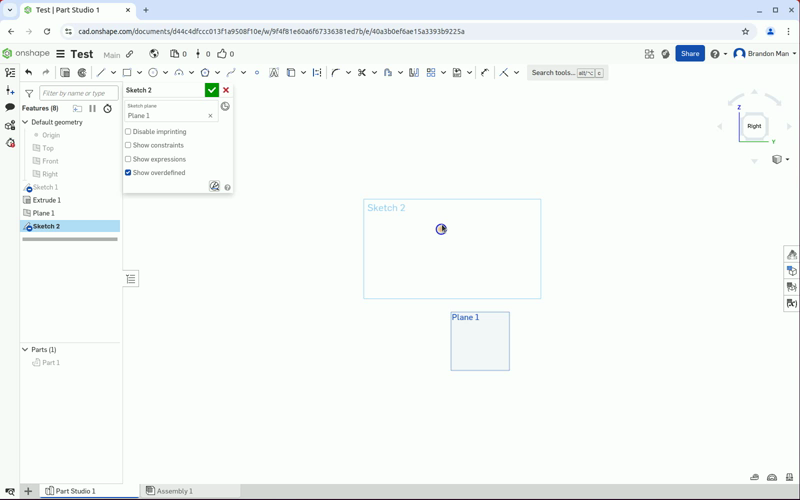
scroll(6)
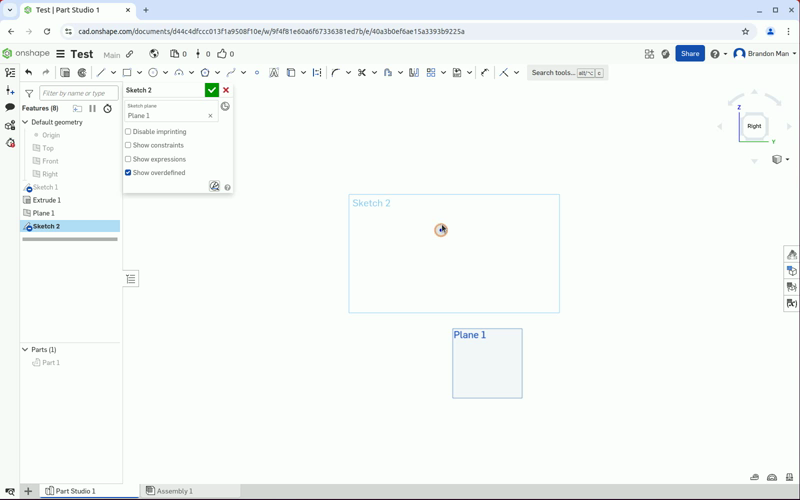
scroll(6)
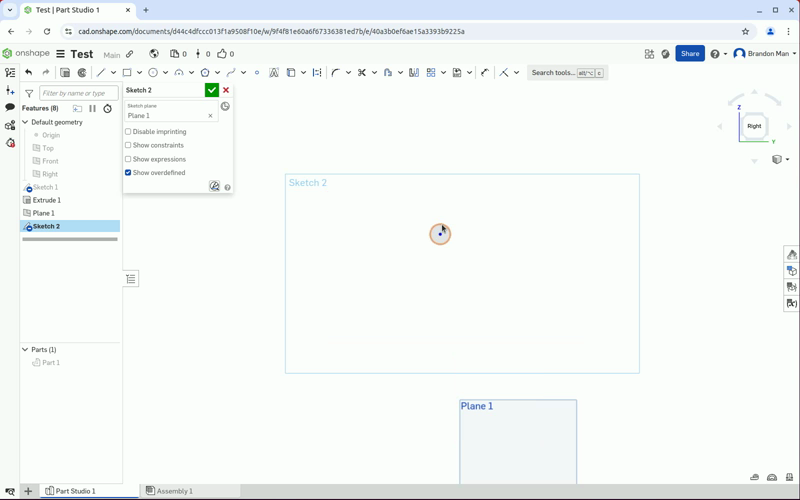
scroll(6)
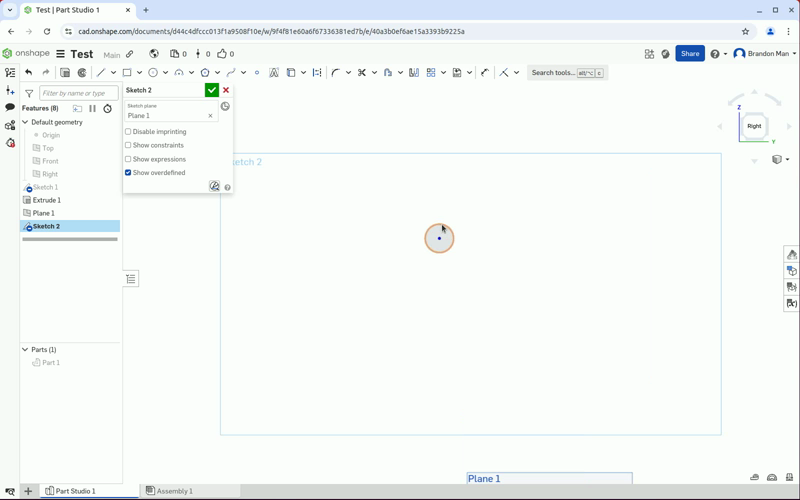
scroll(6)
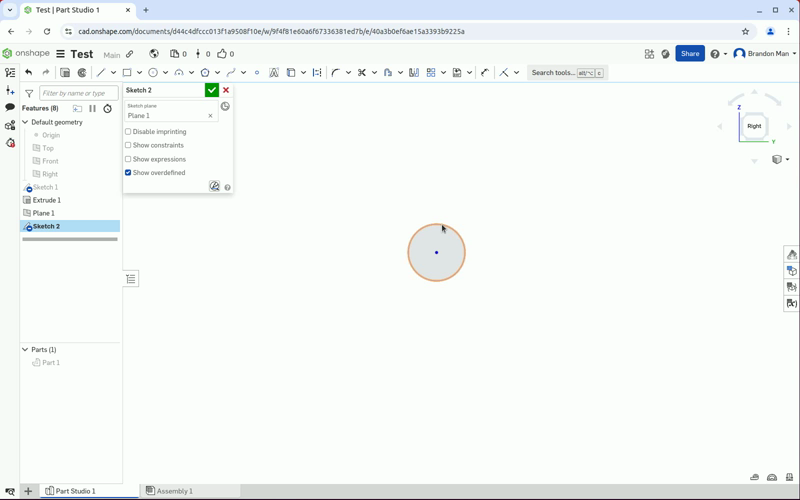
click(442, 224)
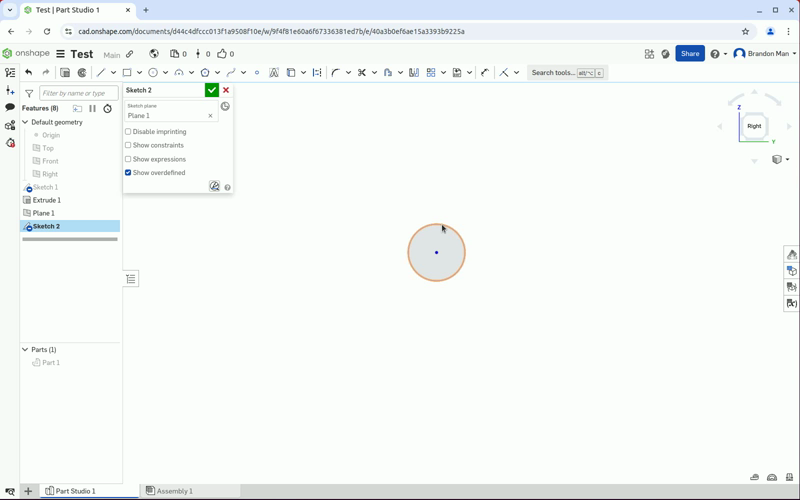
scroll(-6)
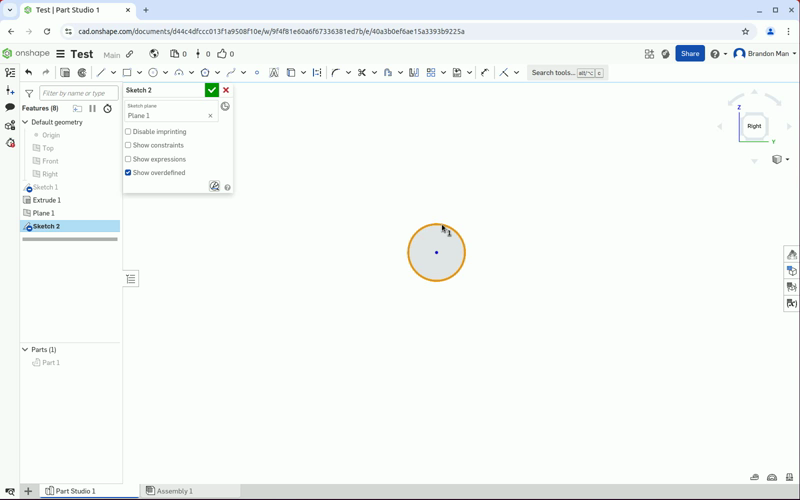
scroll(-6)
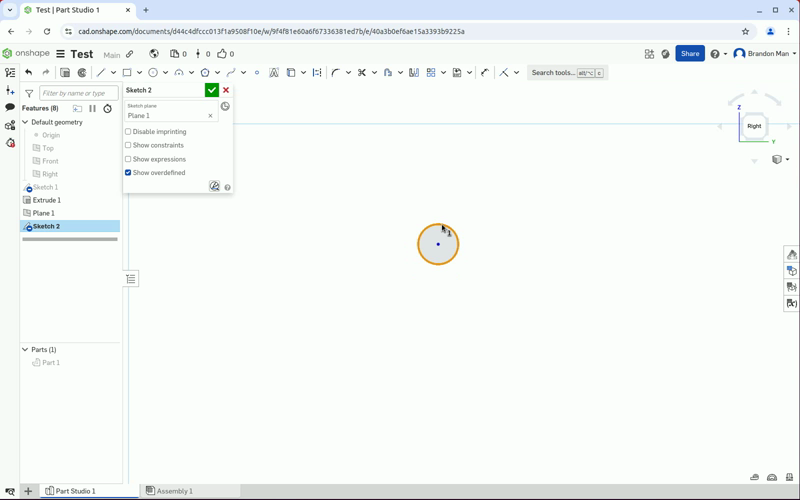
scroll(-6)
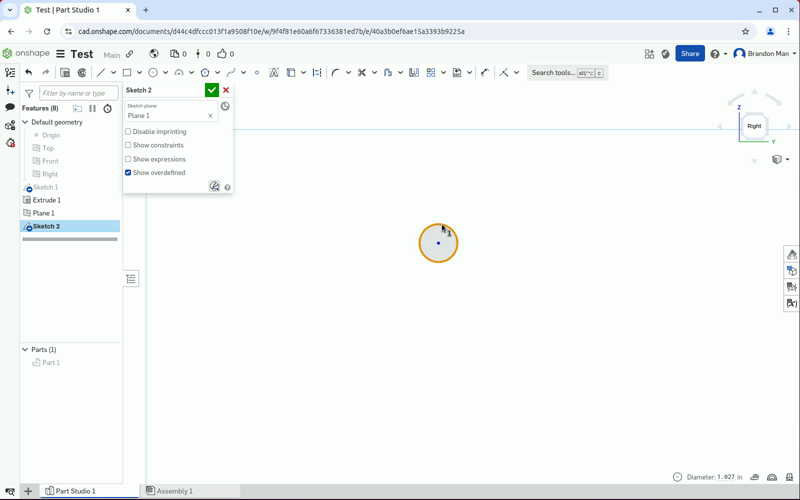
scroll(-6)
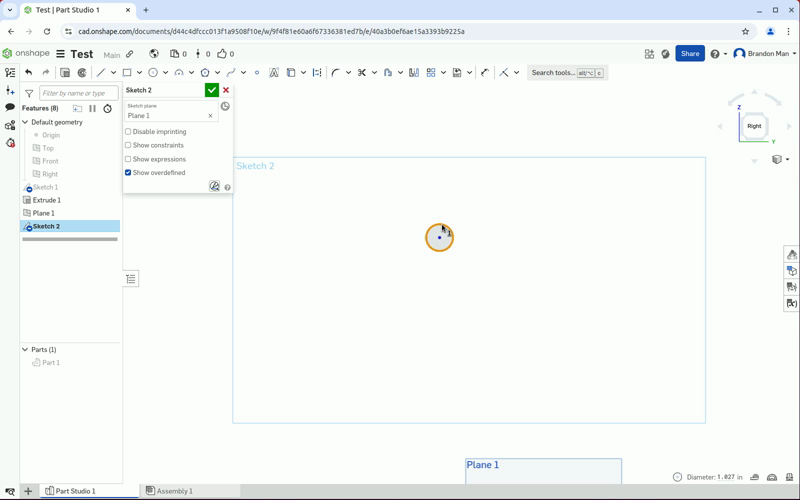
scroll(-6)
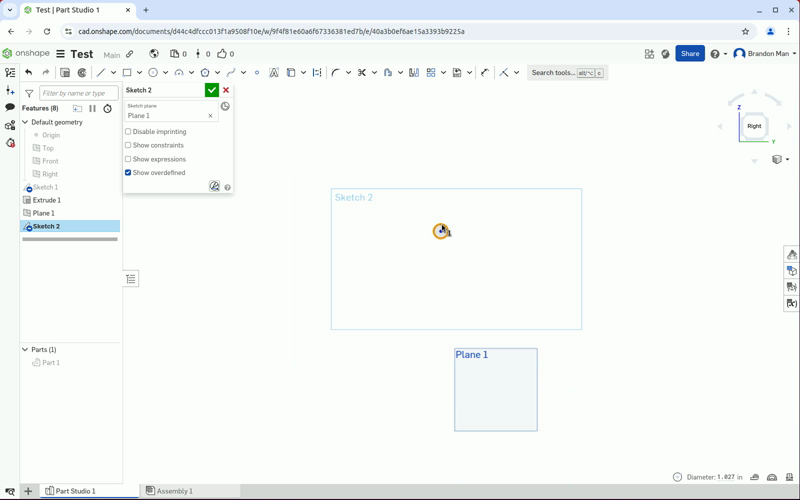
scroll(-6)
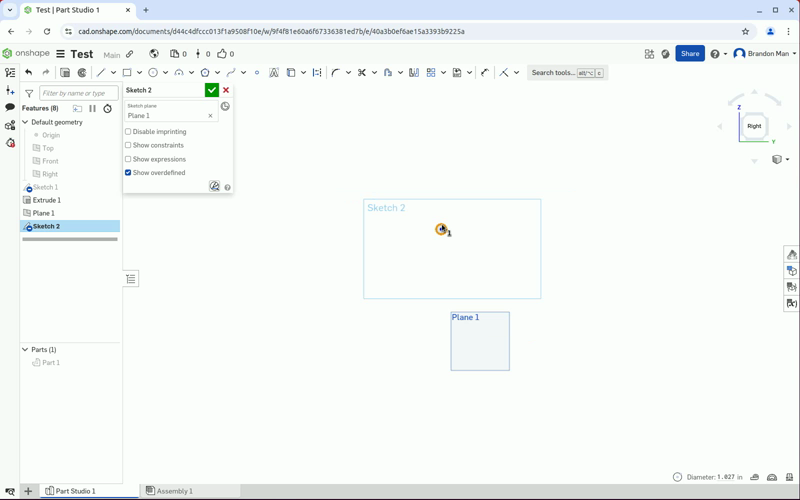
scroll(-6)
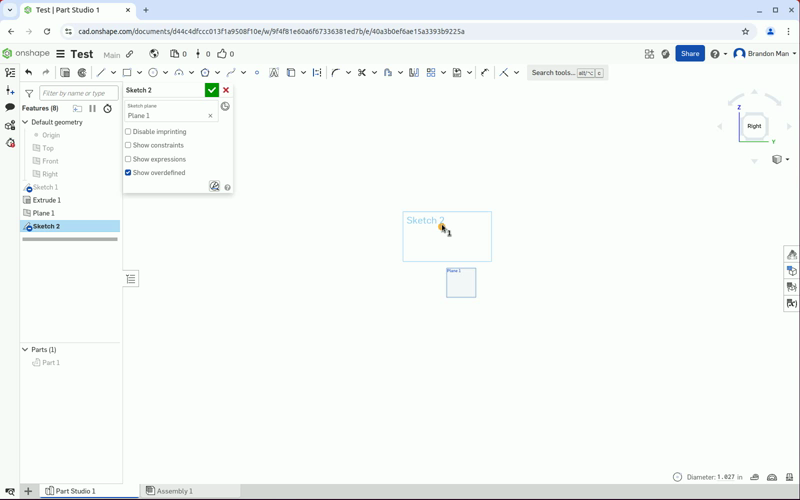
mouse_move(73, 352)
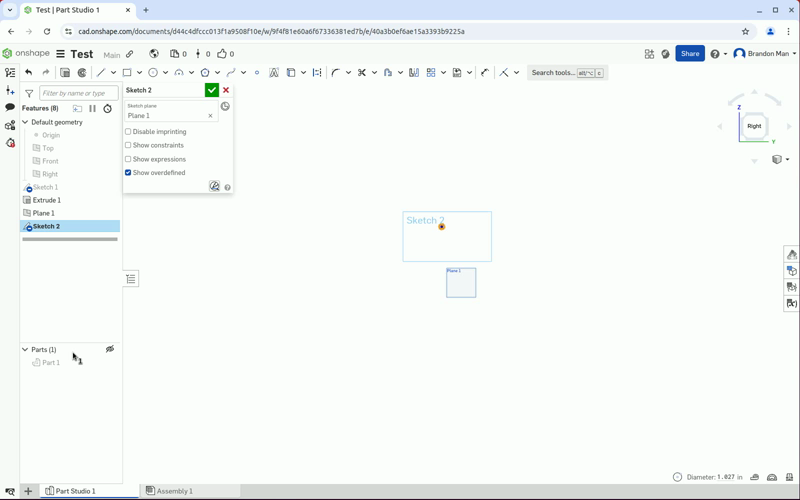
key(shift+y)
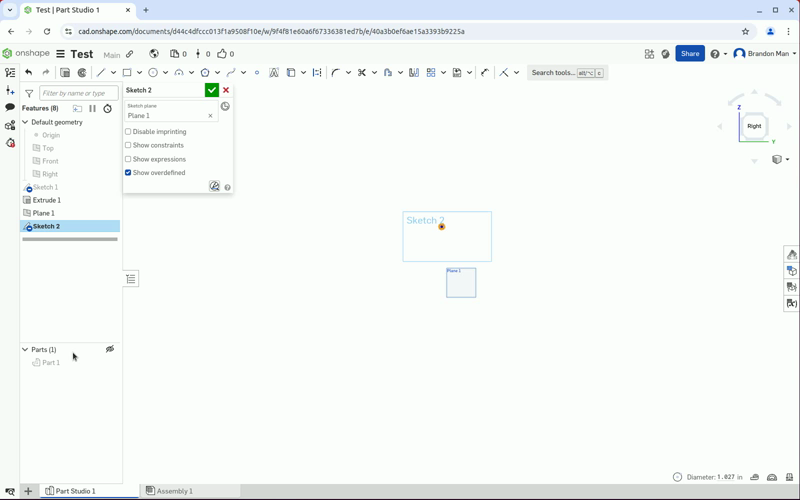
key(shift+e)
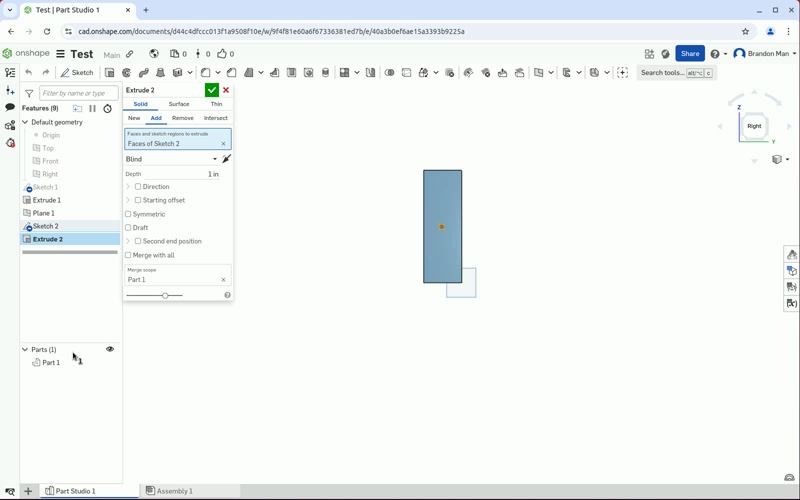
mouse_move(143, 106)
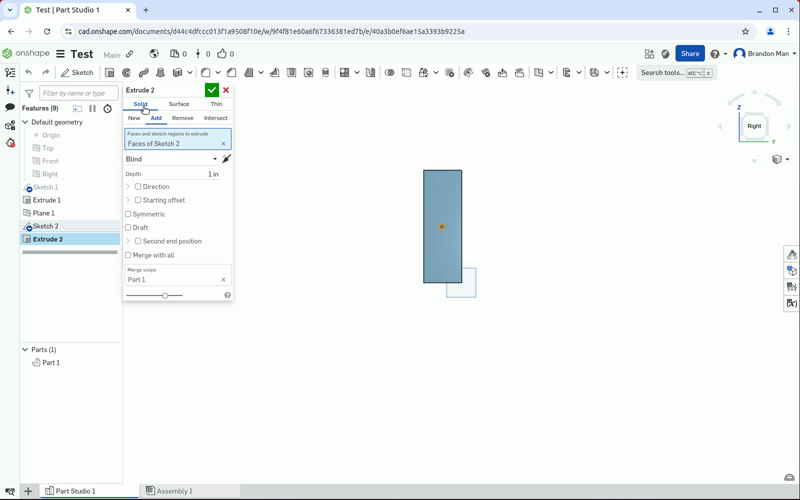
click(143, 106)
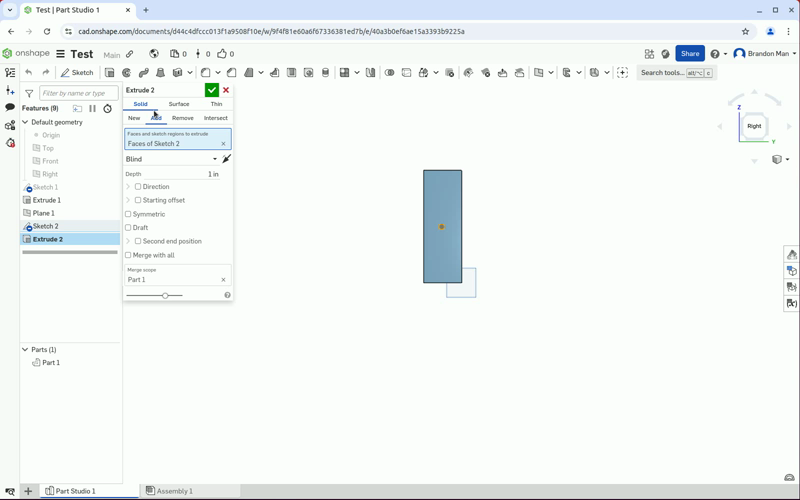
mouse_move(186, 120)
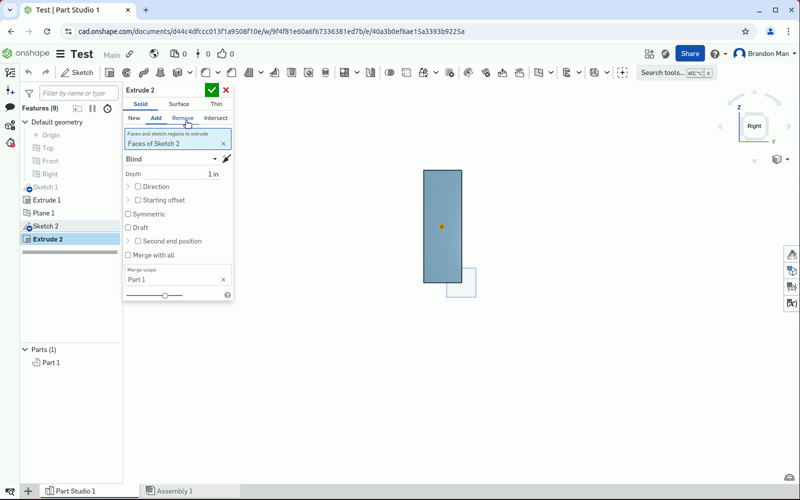
click(186, 120)
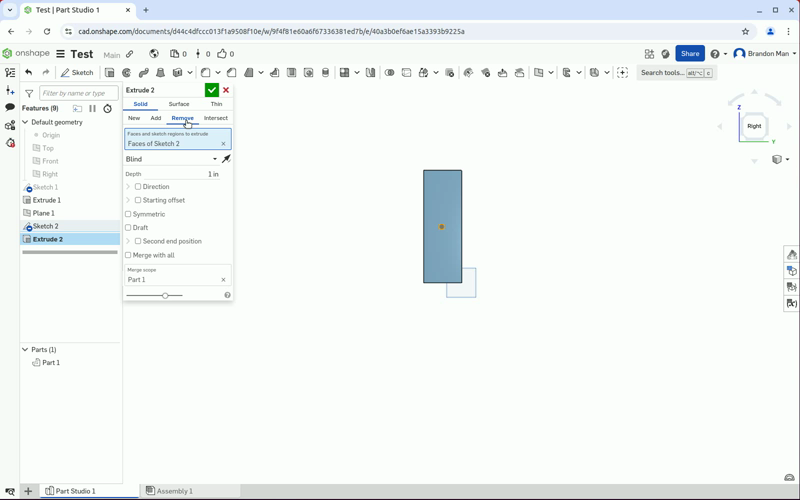
key(tab, 4)
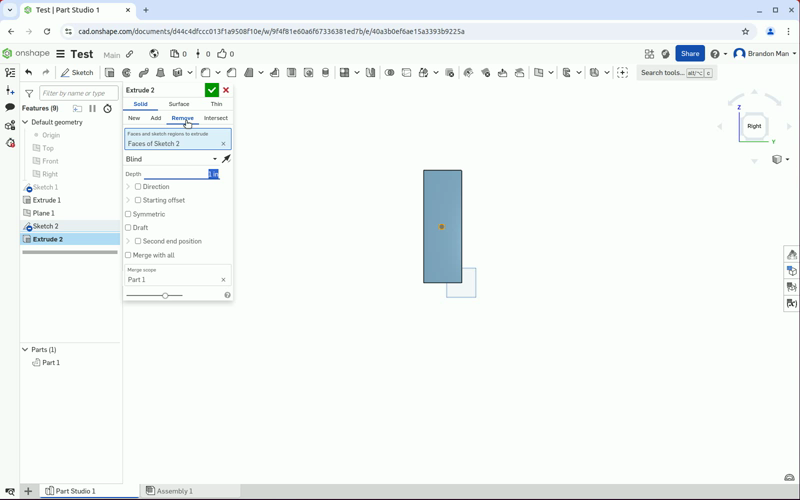
text(1.444)
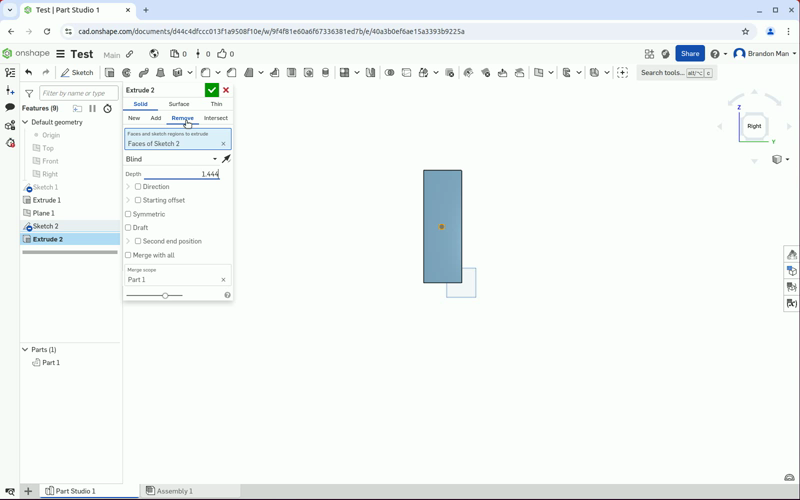
key(tab, 6)
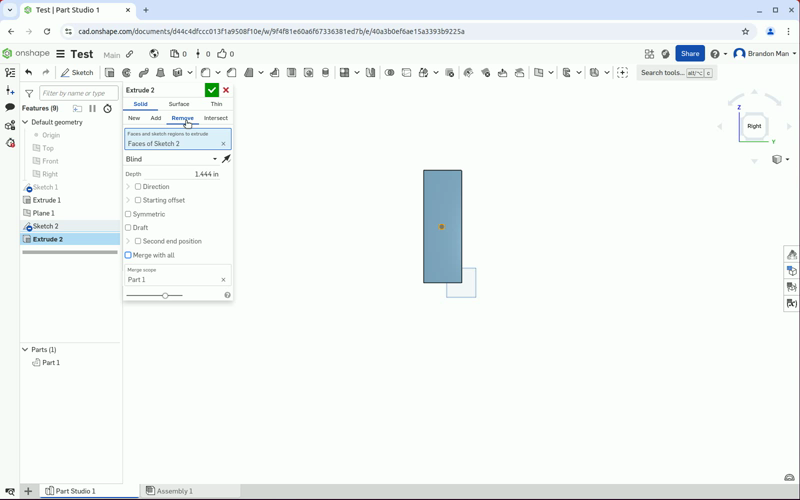
key(space)
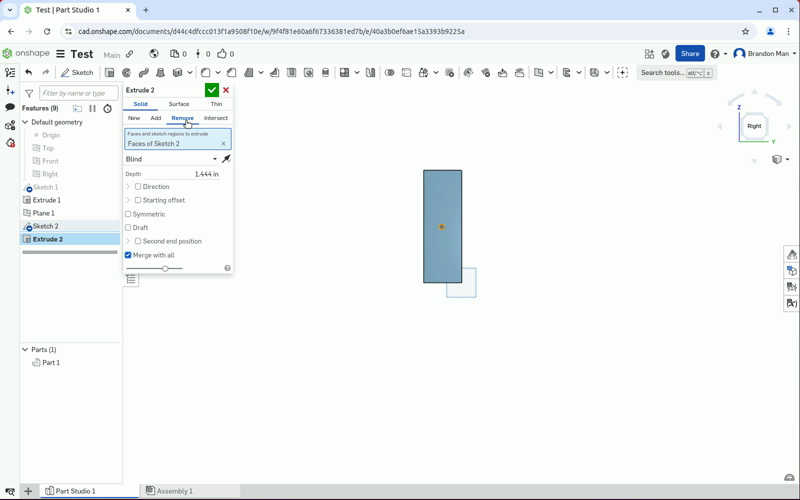
key(enter)
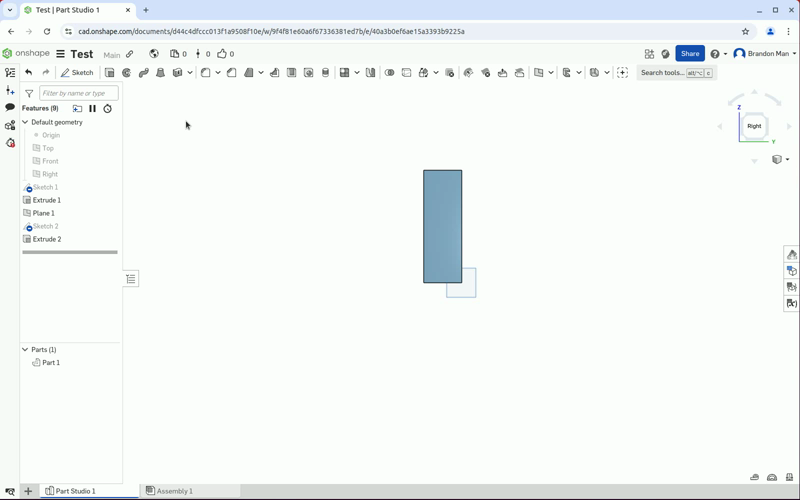
key(shift+h)
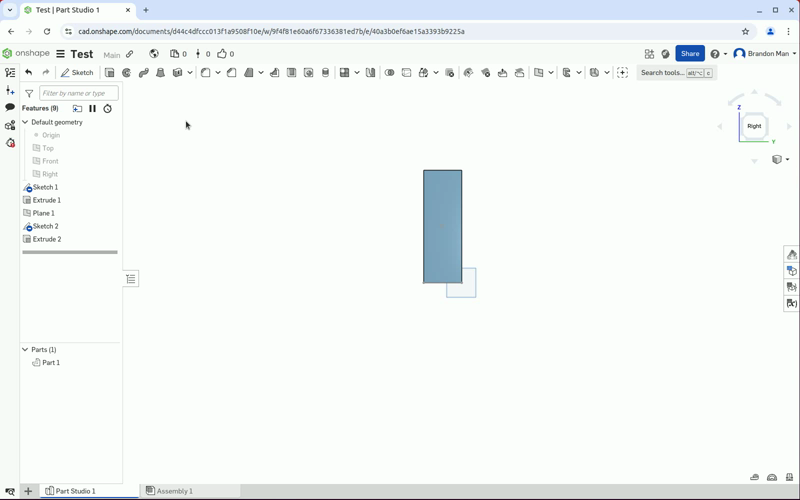
key(shift+h)
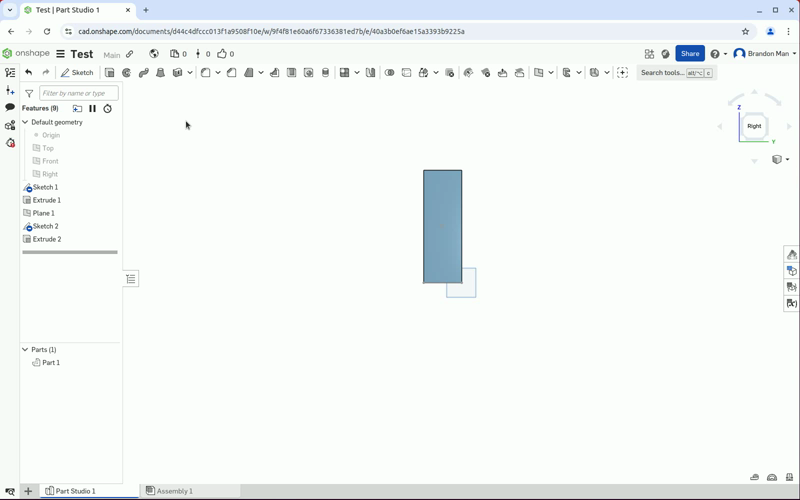
key(shift+7)
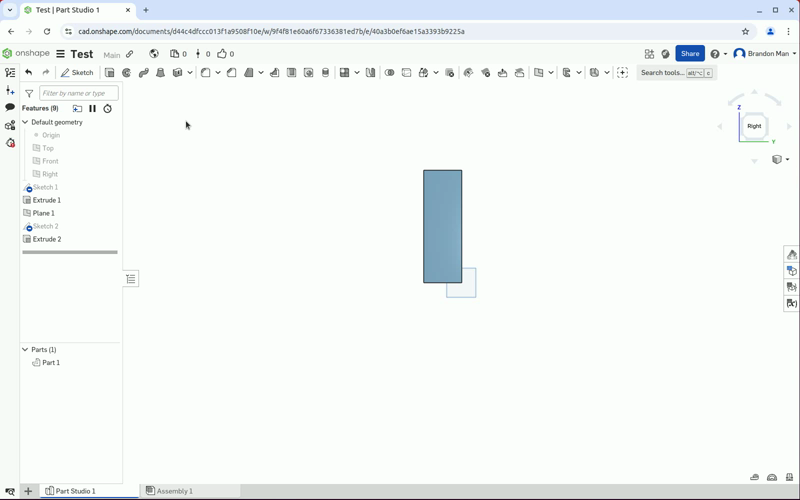
key(right, 2)
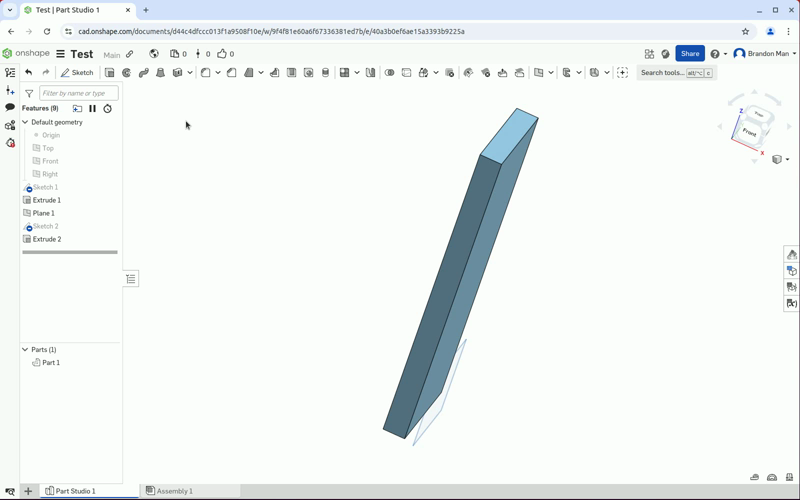
key(down, 2)
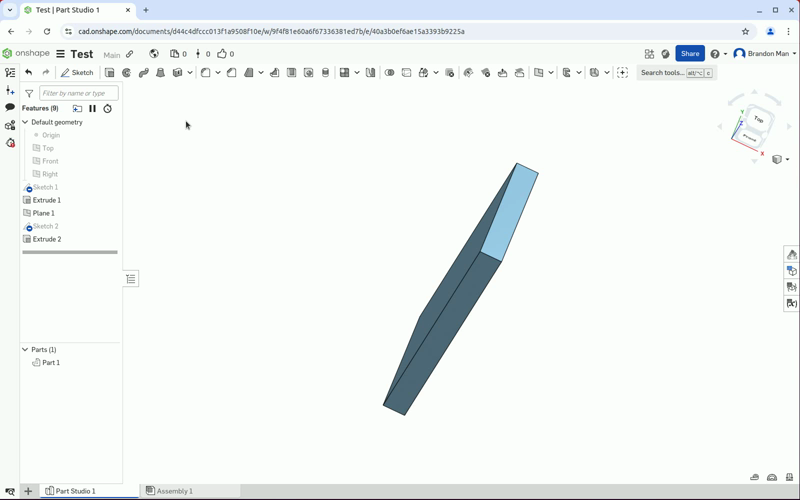
key(up, 2)
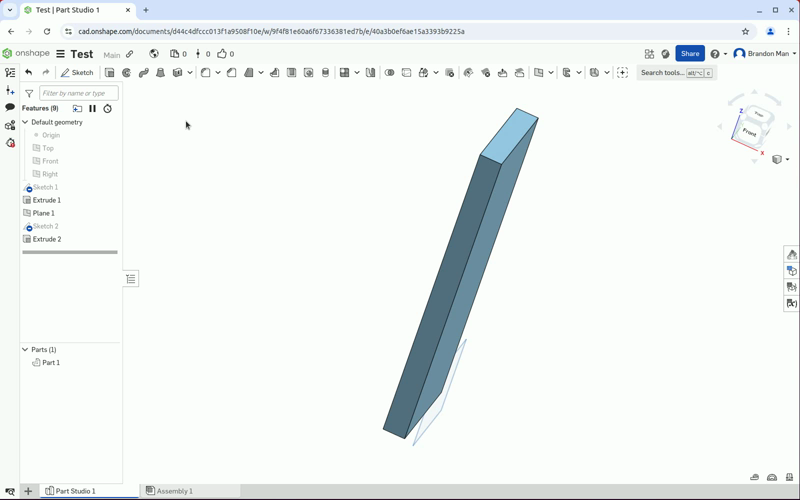
key(left, 2)
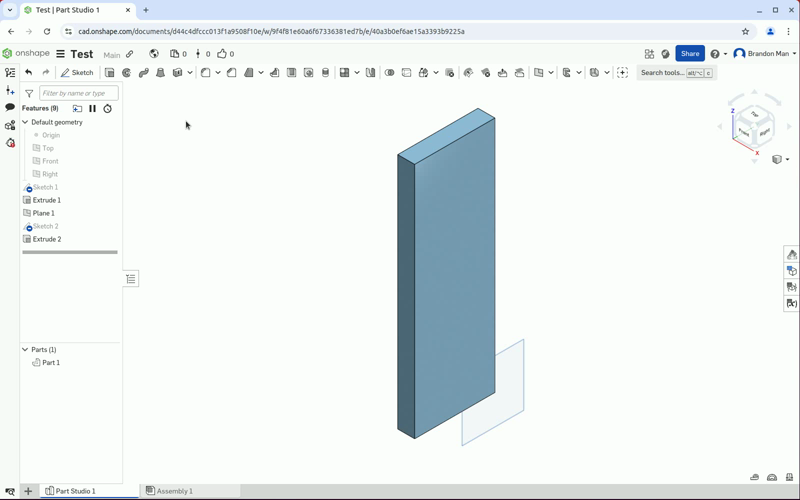
mouse_move(73, 189)
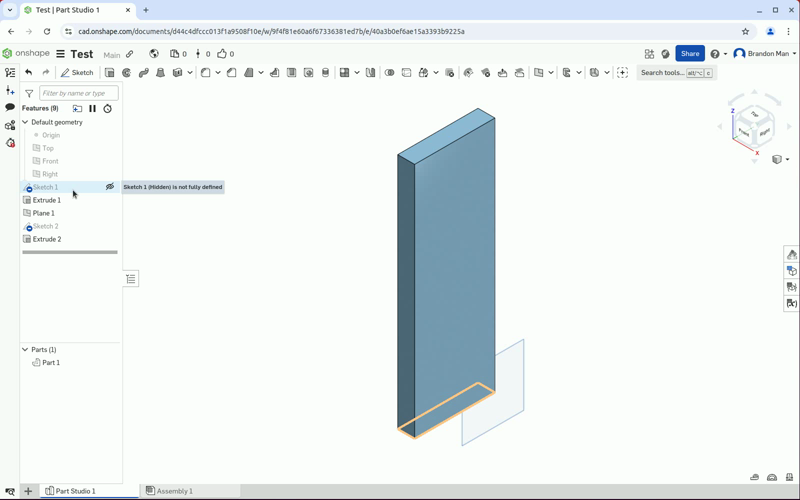
click(73, 189)